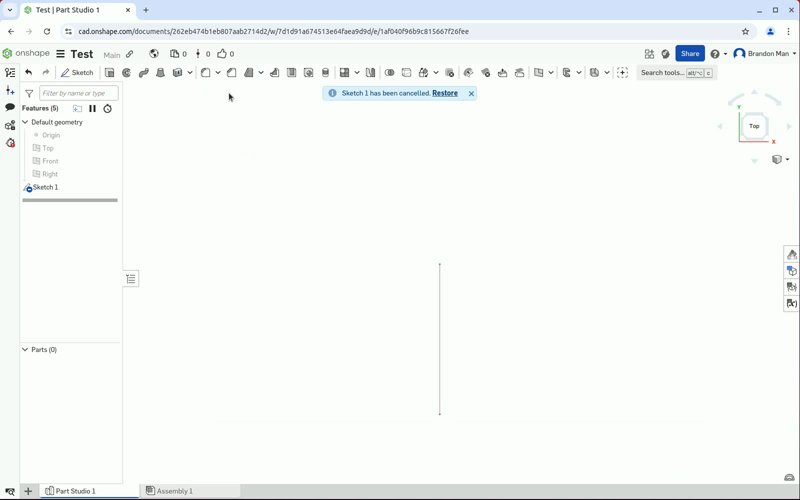
key(shift+h)
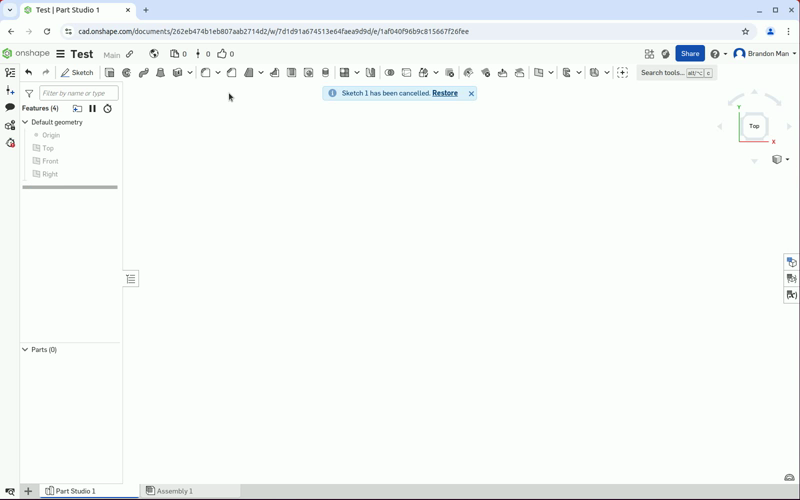
mouse_move(73, 352)
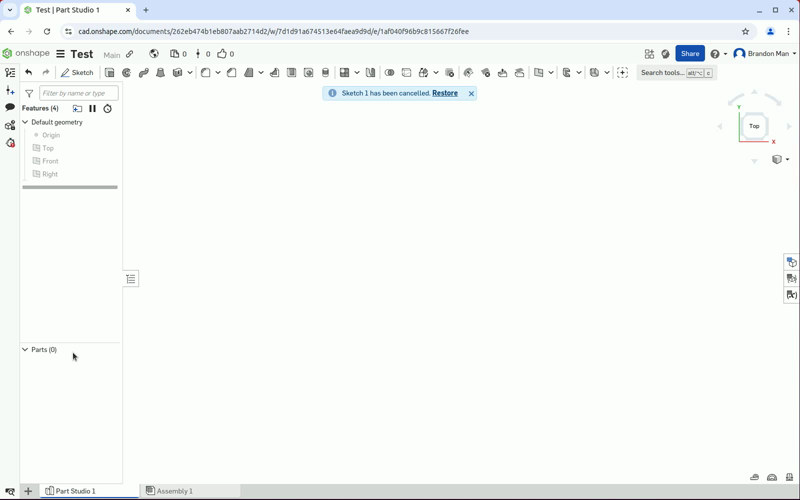
key(y)
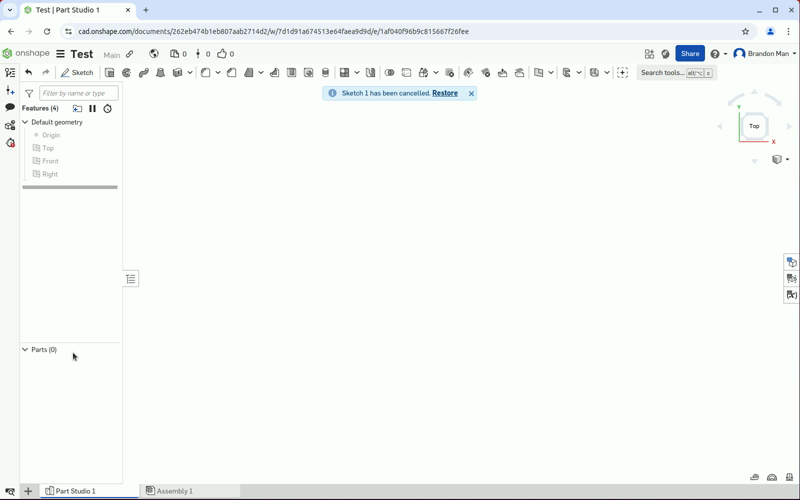
key(shift+p)
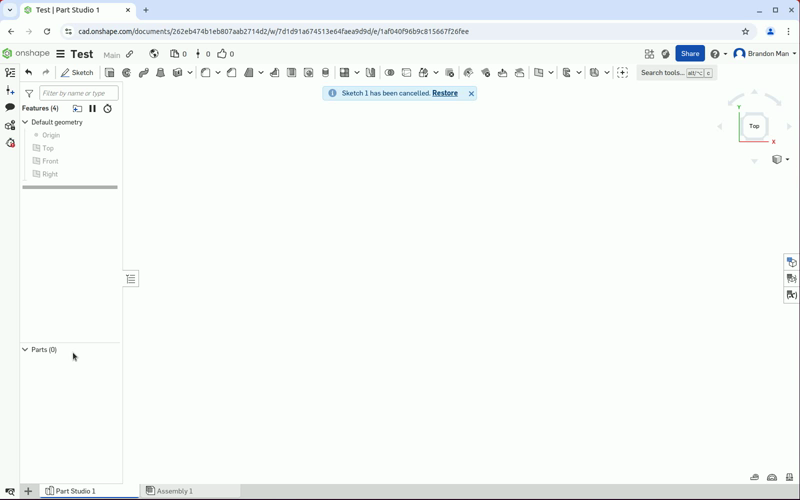
key(space)
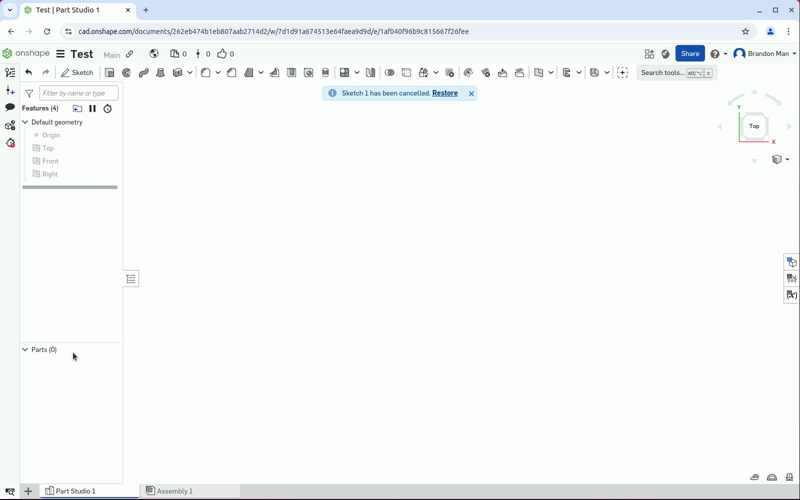
key_down(shift)
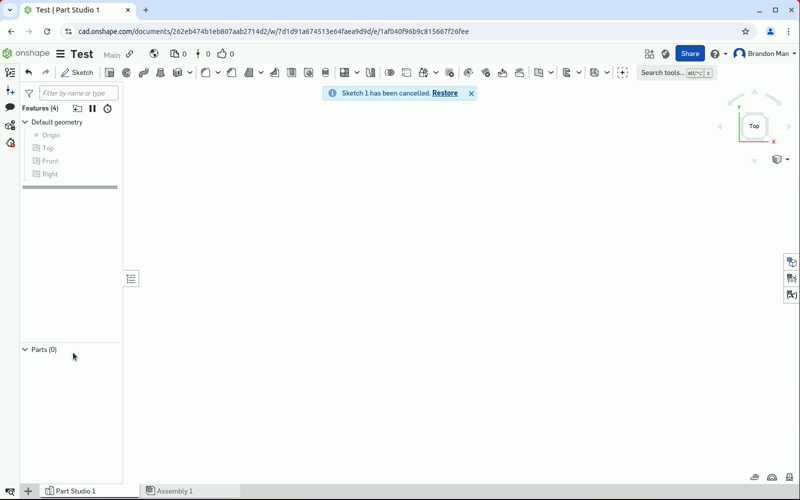
key(up)
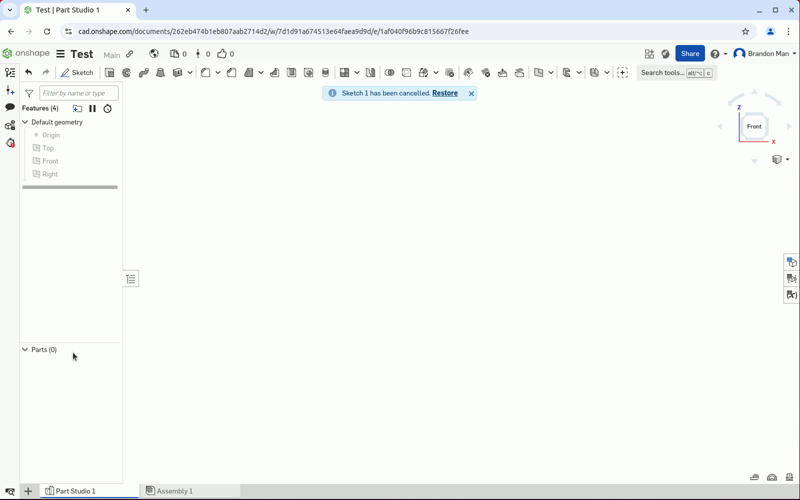
key_up(shift)
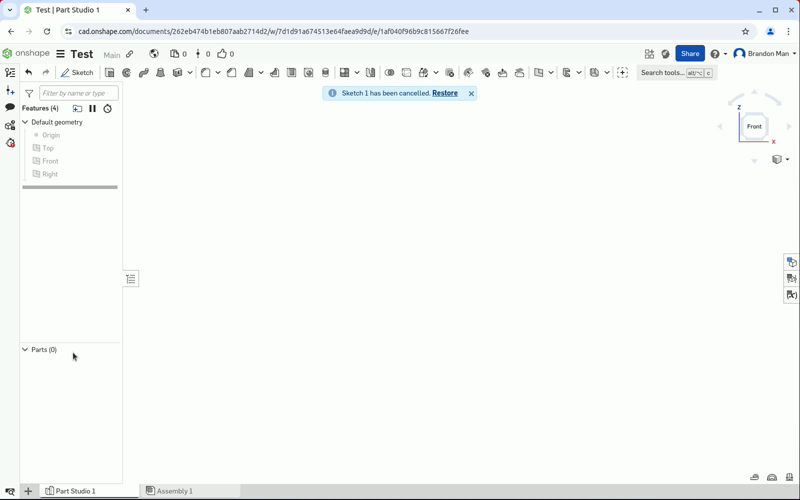
mouse_move(73, 352)
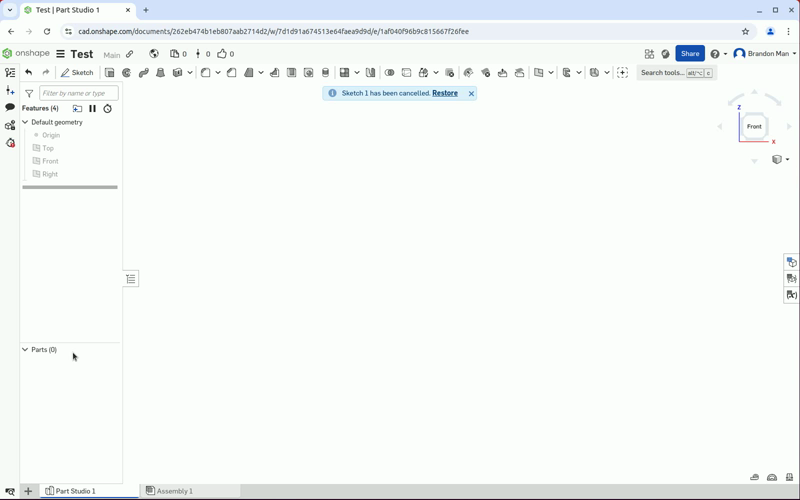
key(shift+y)
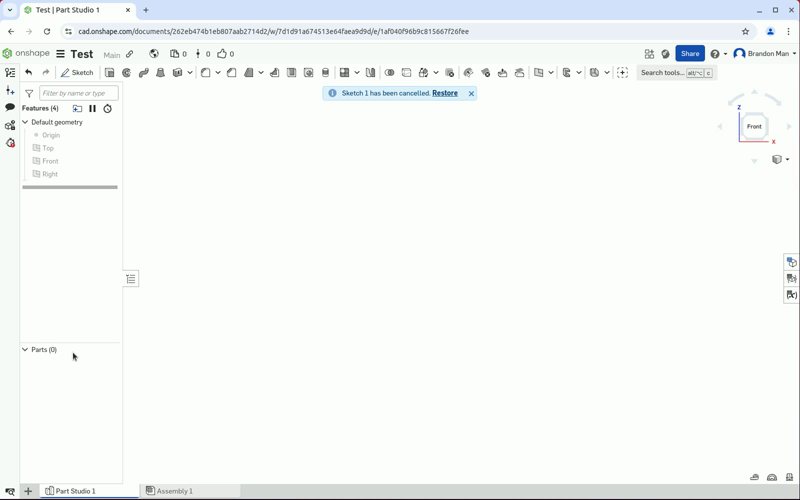
key(shift+s)
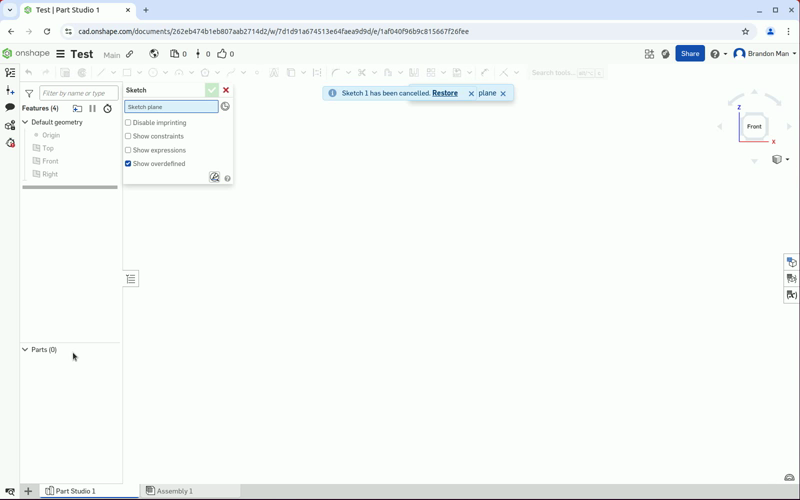
mouse_move(73, 163)
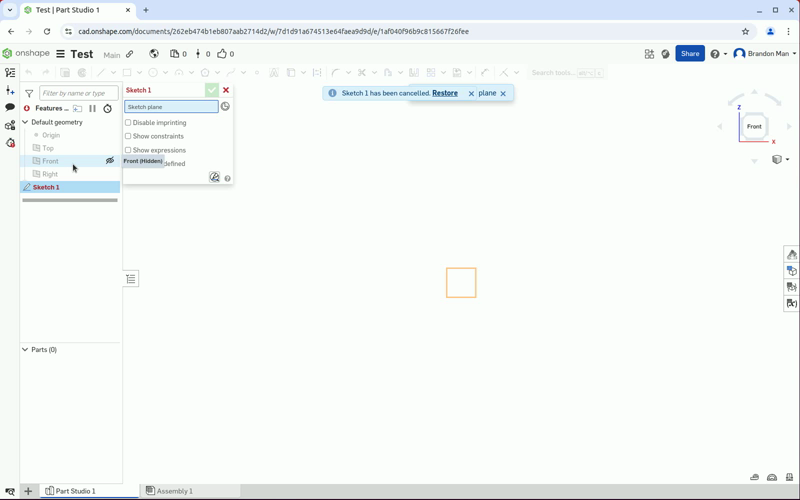
click(73, 163)
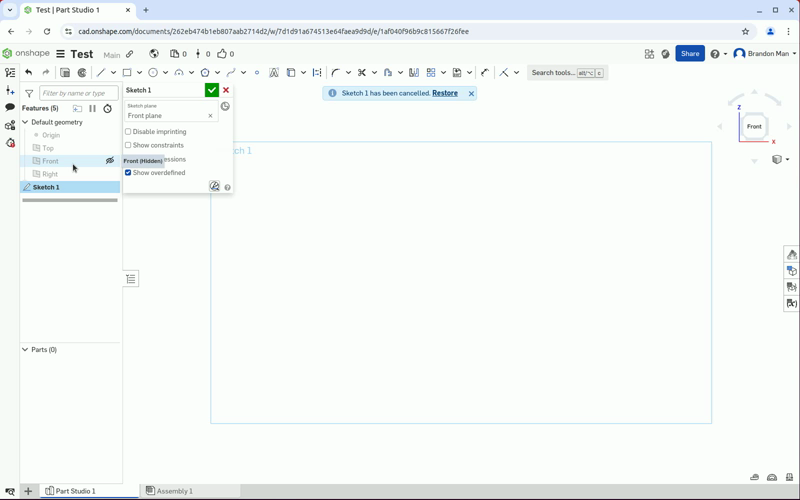
mouse_move(73, 352)
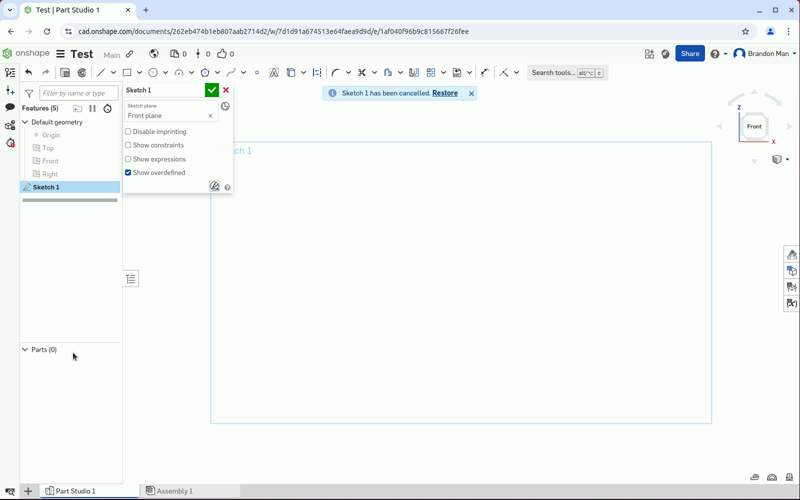
key(y)
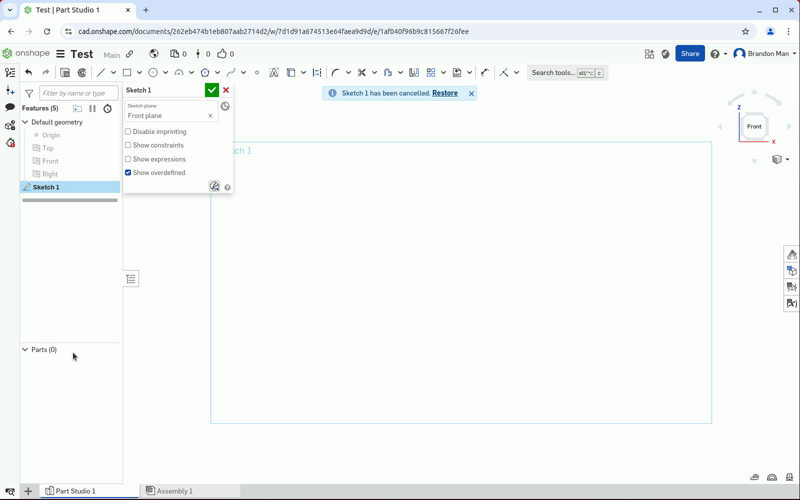
key(c)
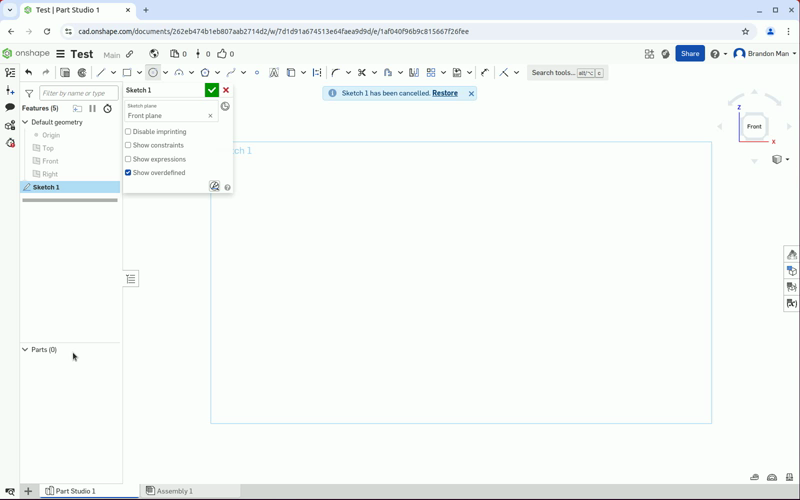
key_down(shift)
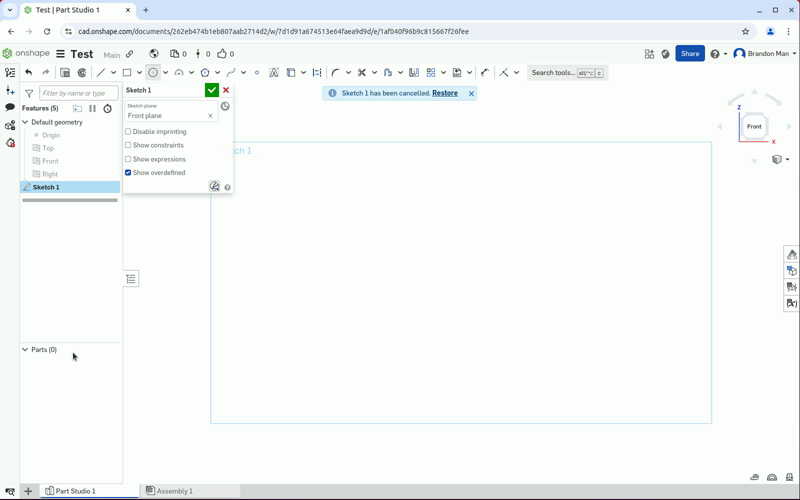
mouse_move(461, 282)
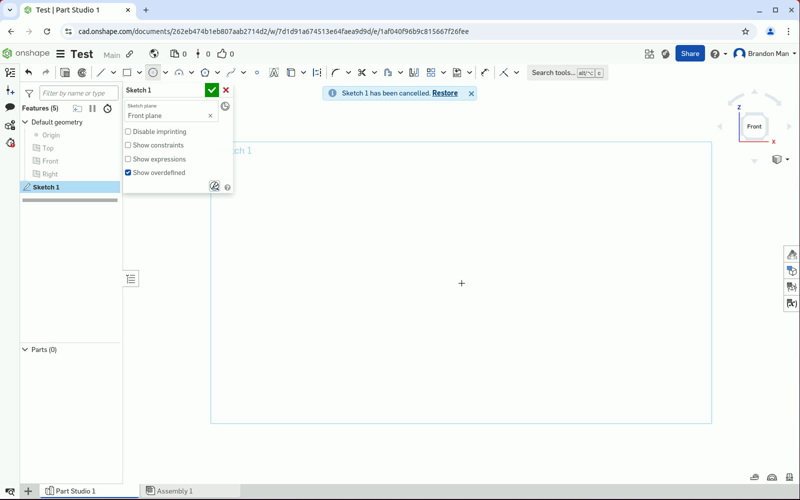
click(461, 282)
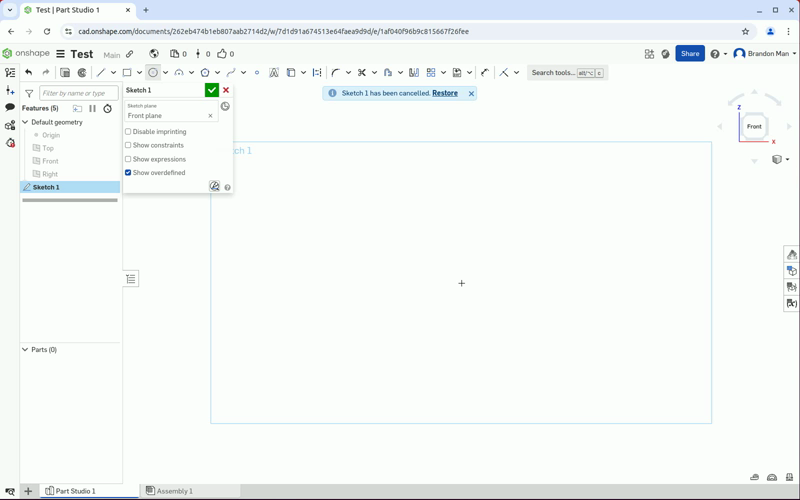
key_up(shift)
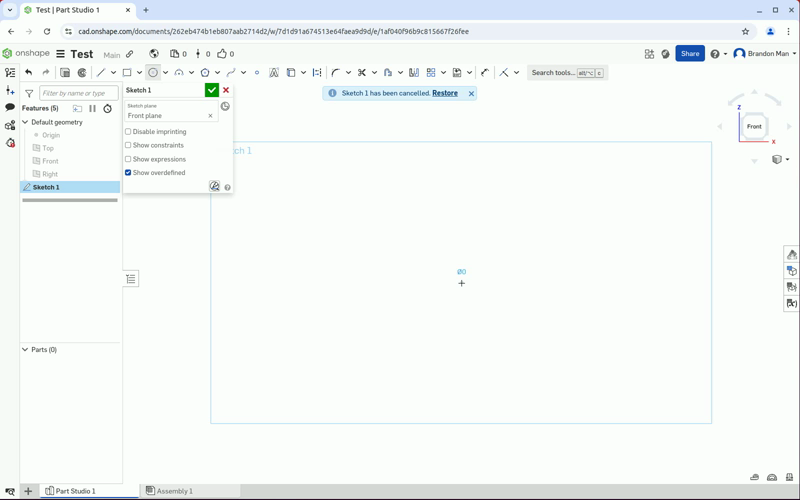
mouse_move(569, 282)
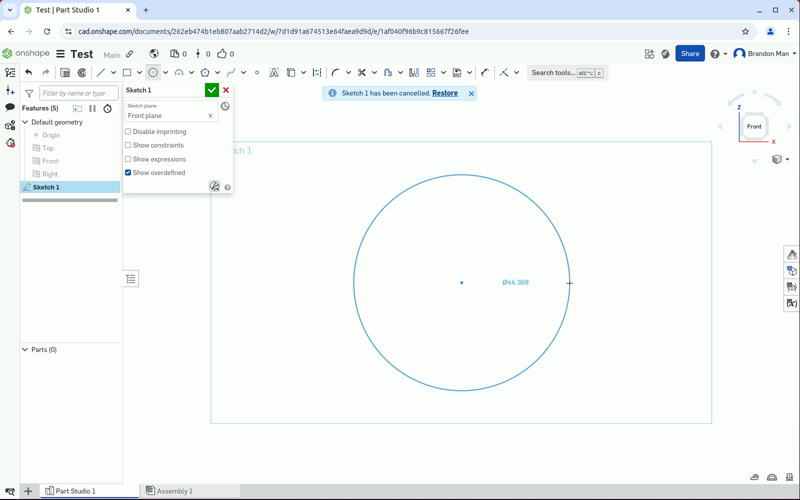
click(569, 282)
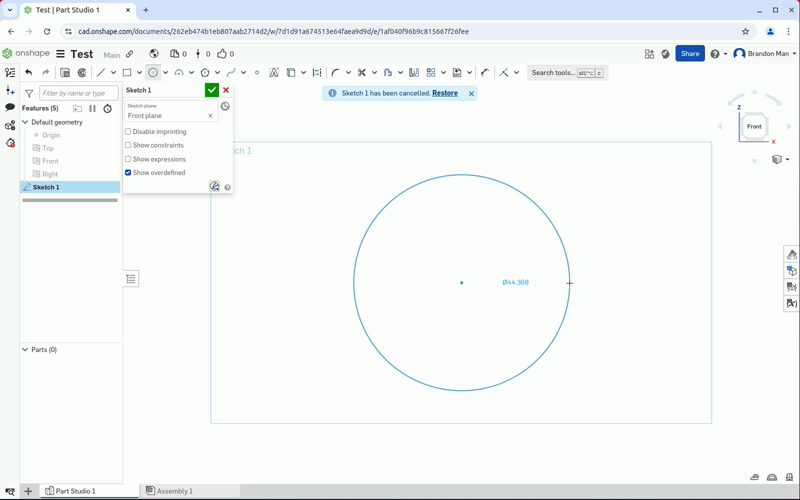
key(esc)
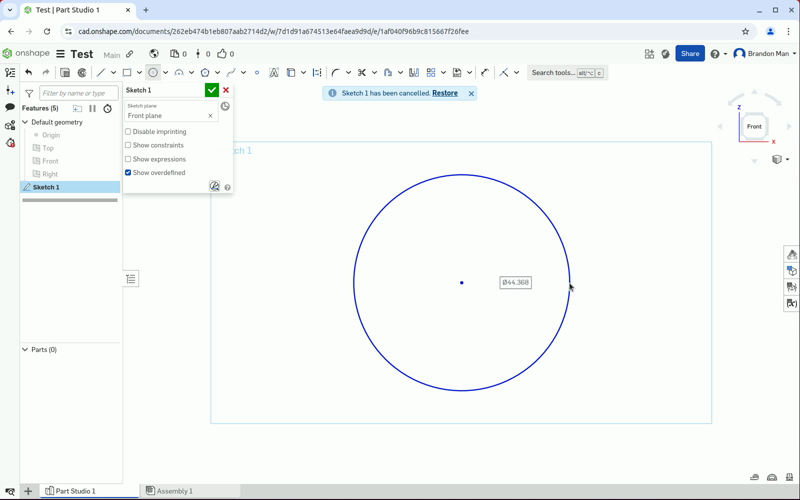
mouse_move(519, 325)
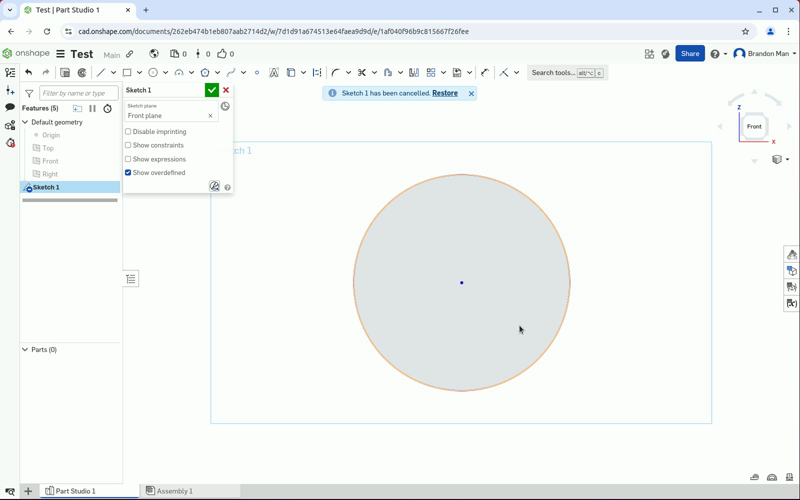
click(519, 325)
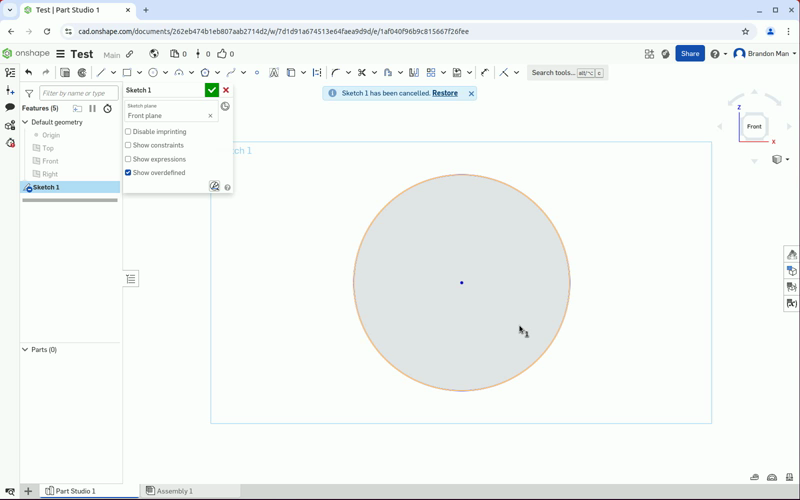
mouse_move(73, 352)
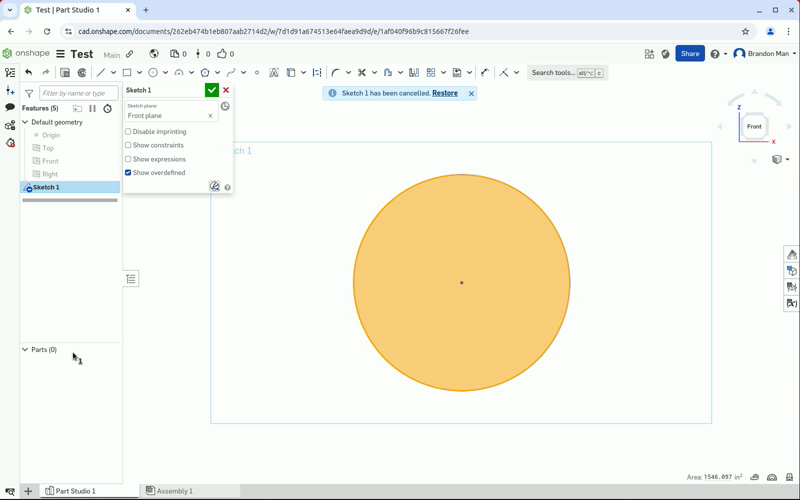
key(shift+y)
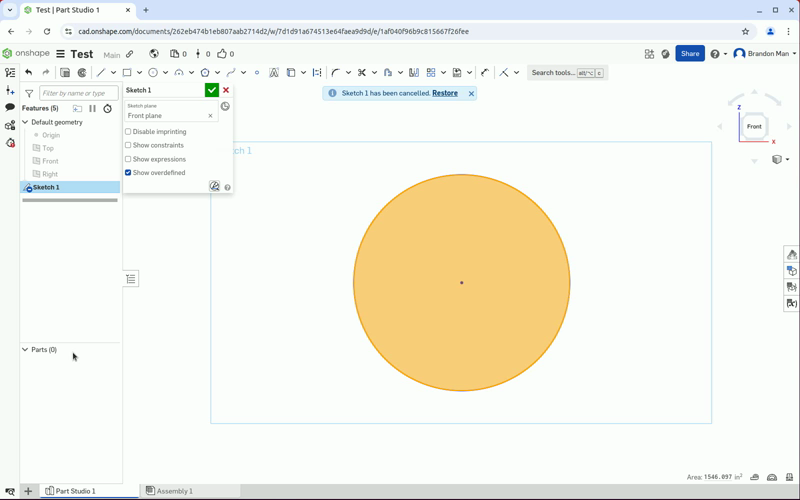
key(shift+e)
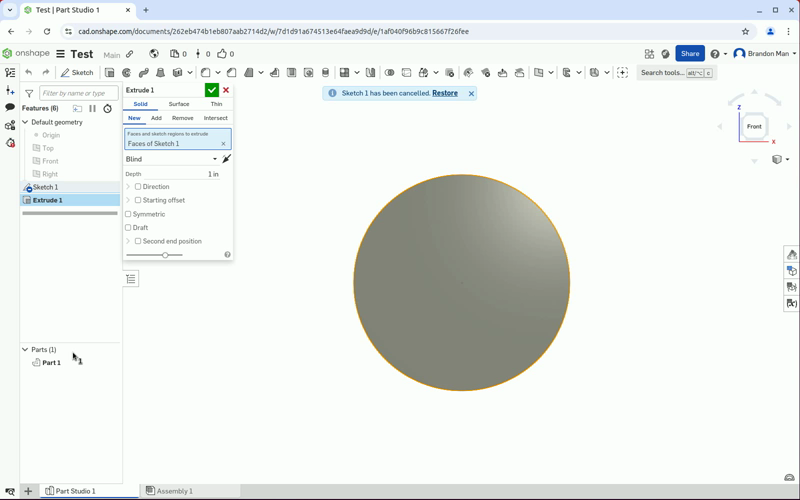
mouse_move(143, 106)
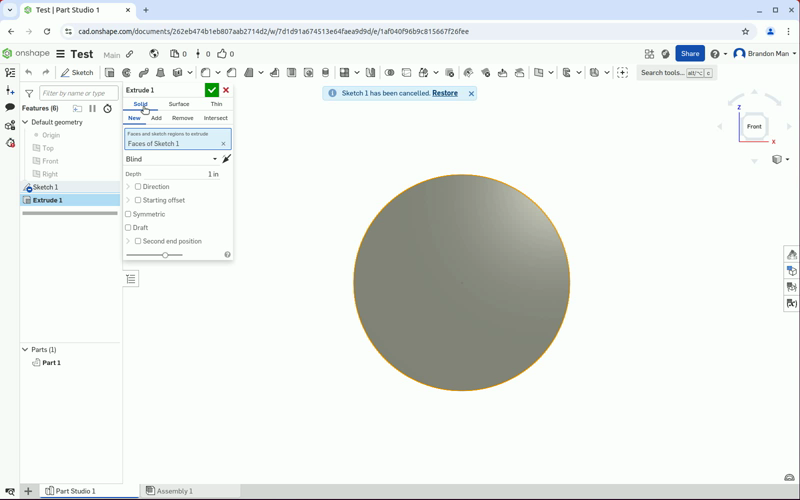
click(143, 106)
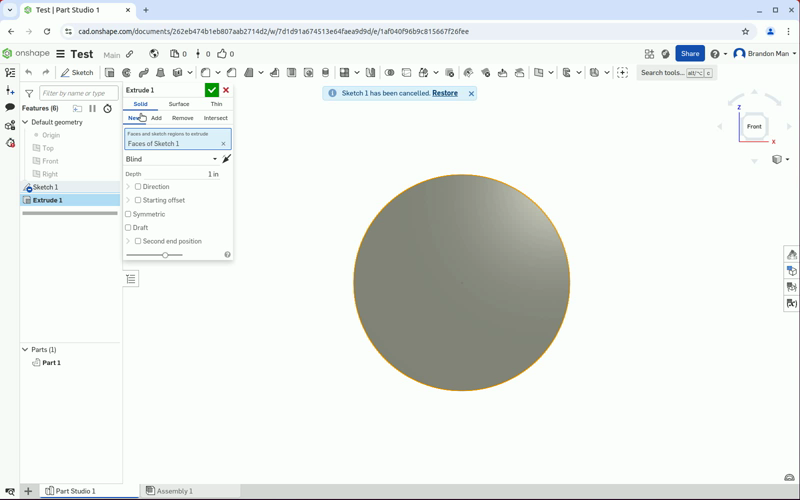
mouse_move(137, 120)
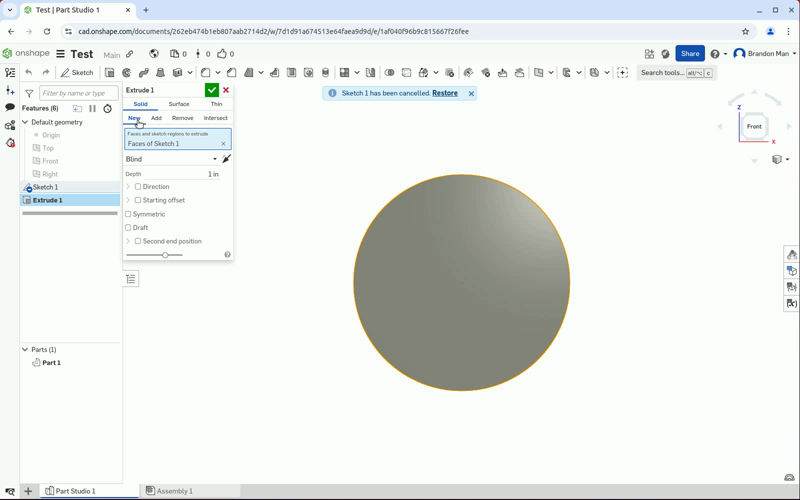
click(137, 120)
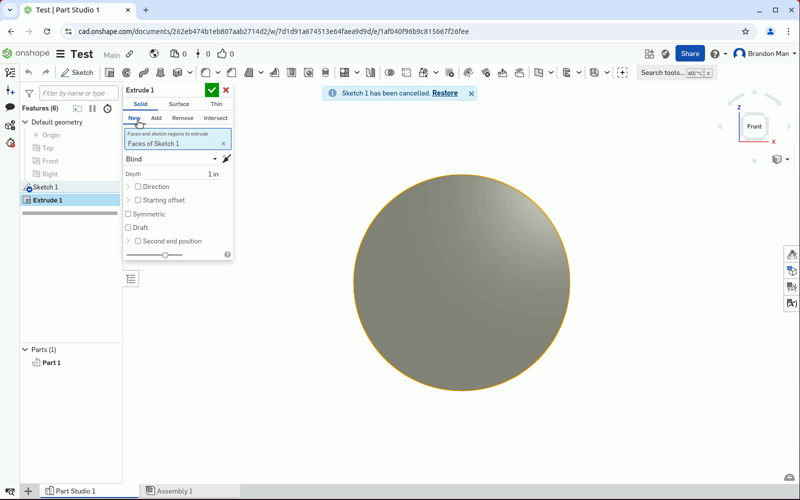
key(tab, 4)
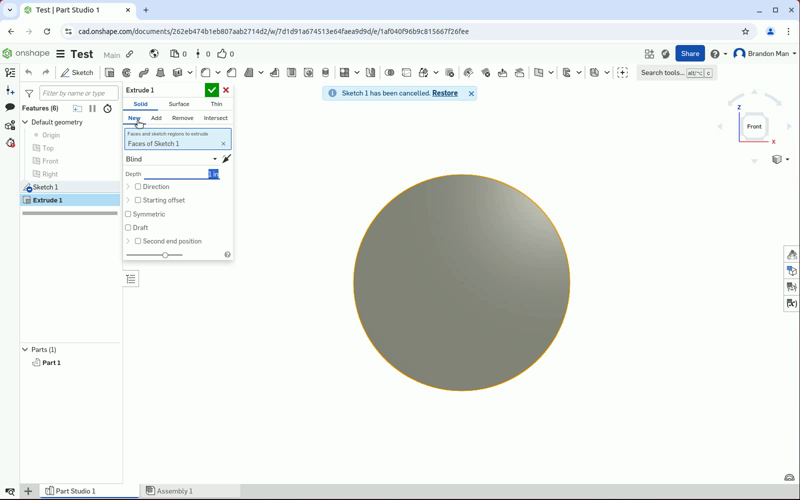
text(5.536)
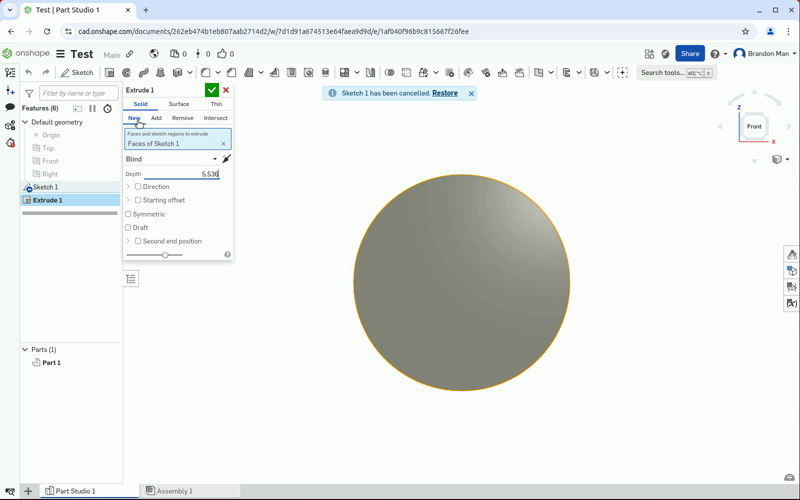
key(enter)
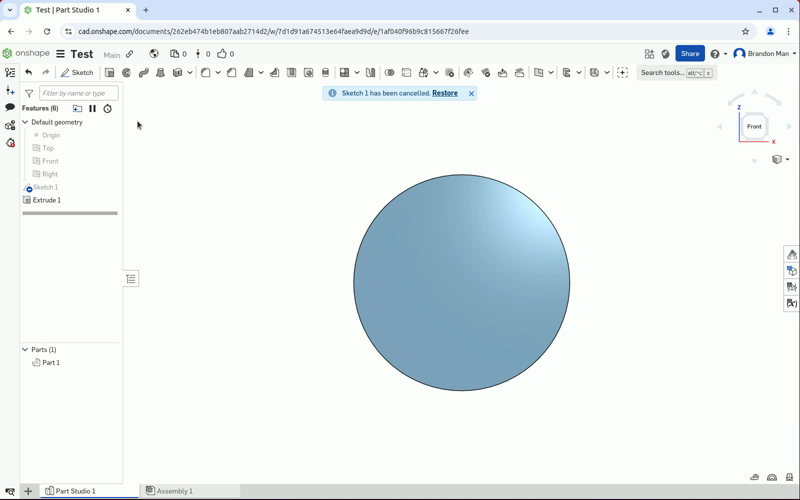
key(shift+h)
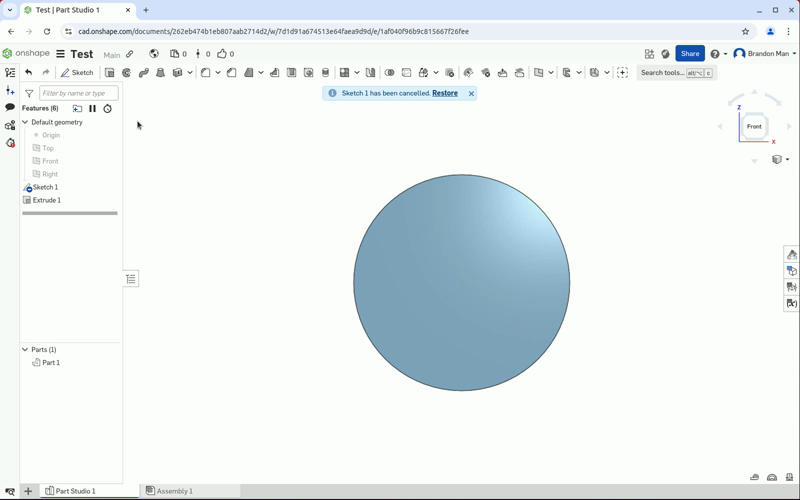
key(shift+h)
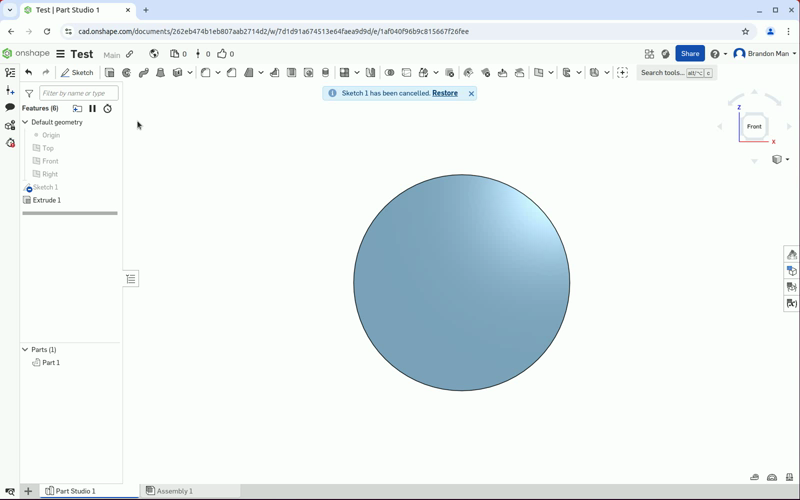
mouse_move(73, 189)
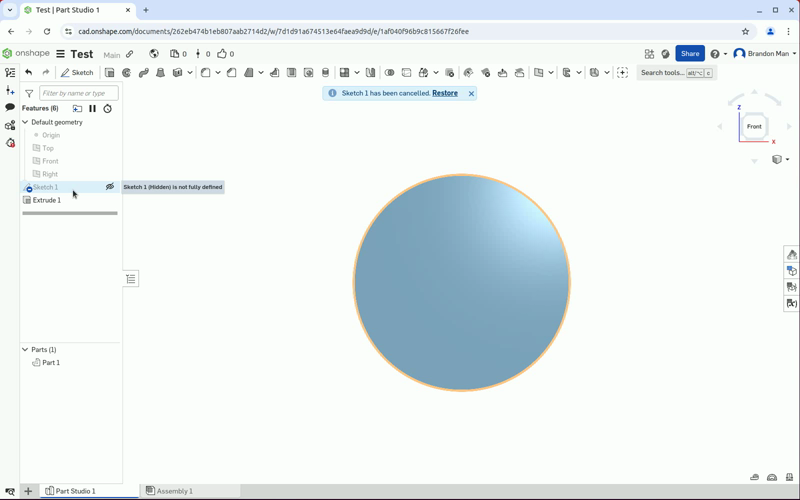
click(73, 189)
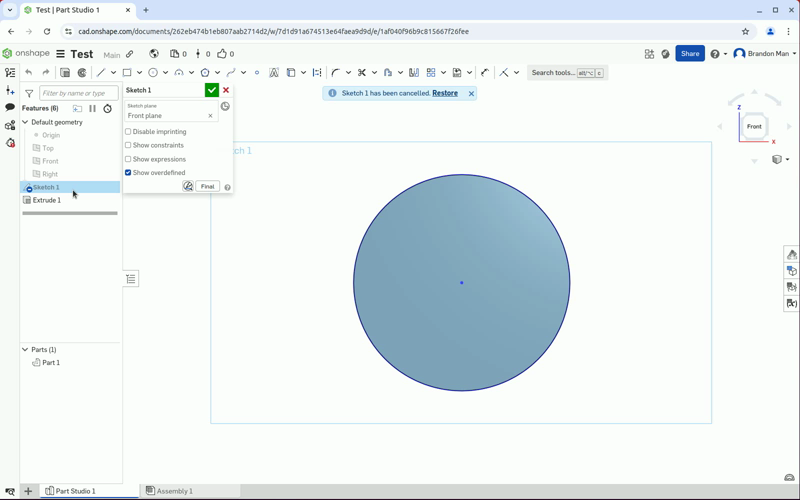
mouse_move(229, 92)
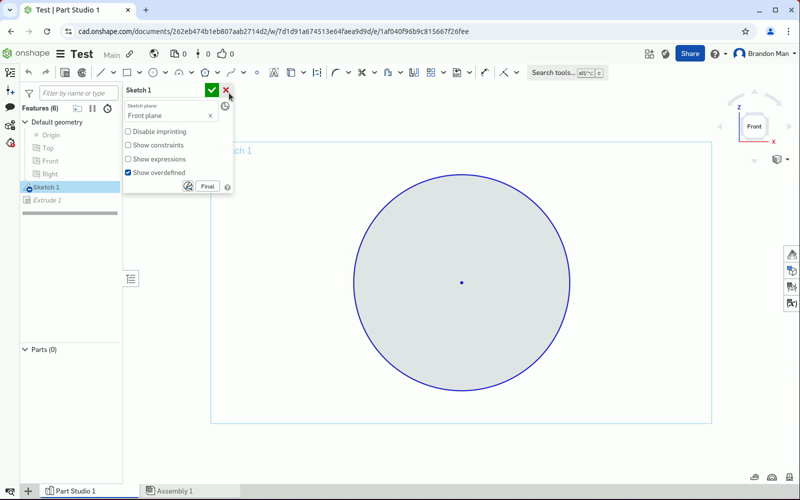
click(229, 92)
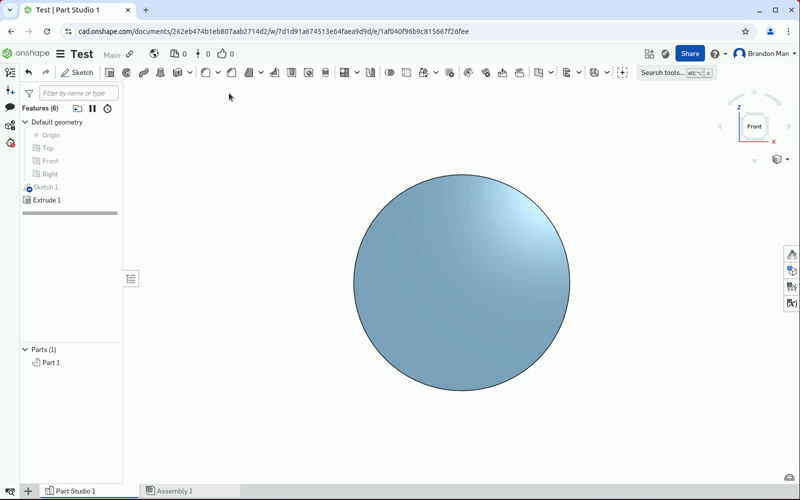
mouse_move(73, 352)
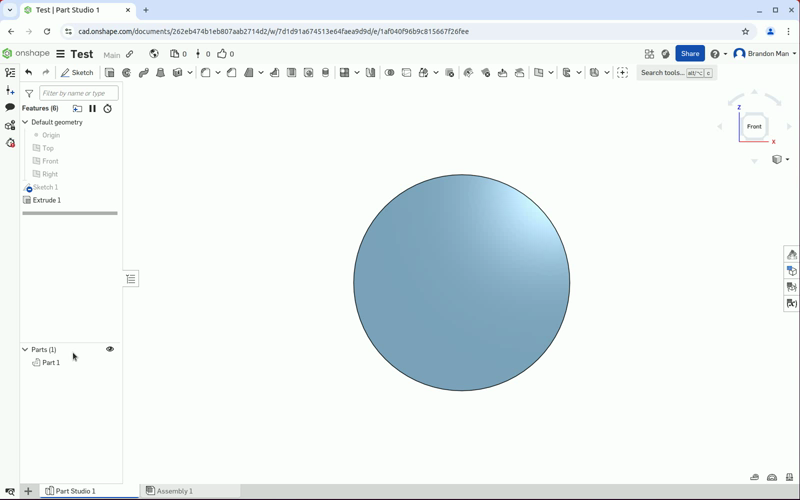
key(y)
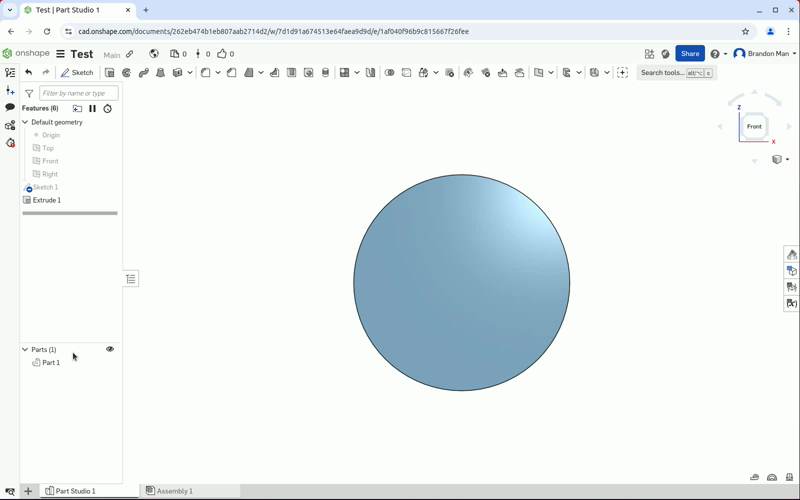
key(shift+p)
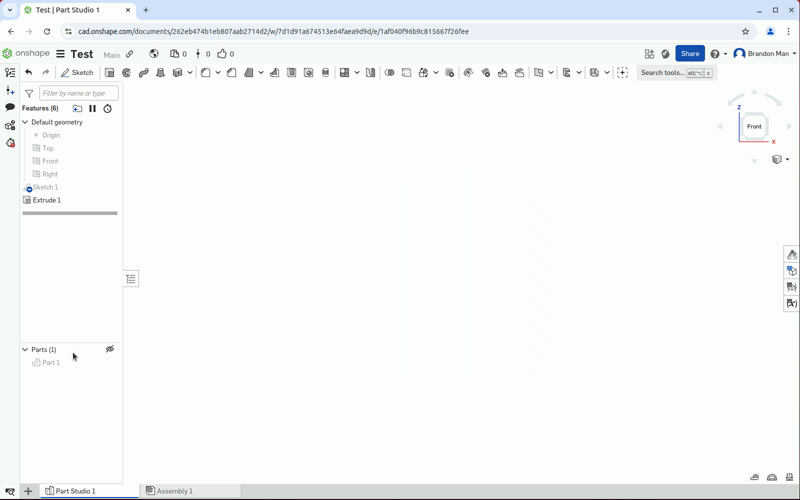
key(space)
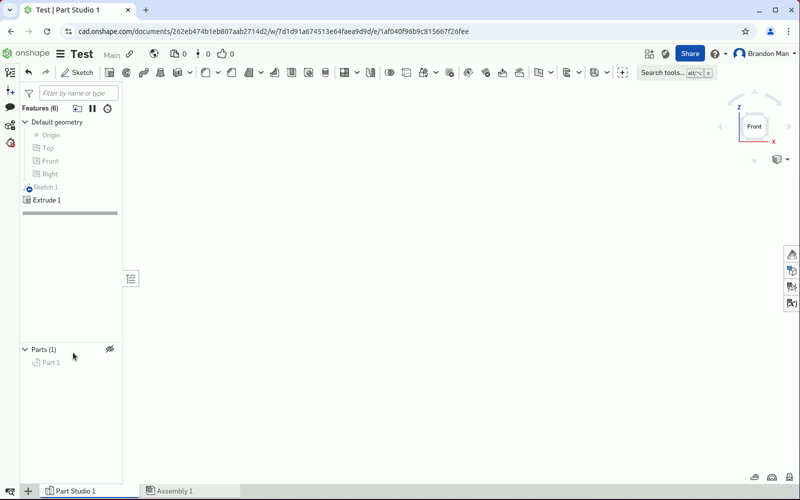
key_down(shift)
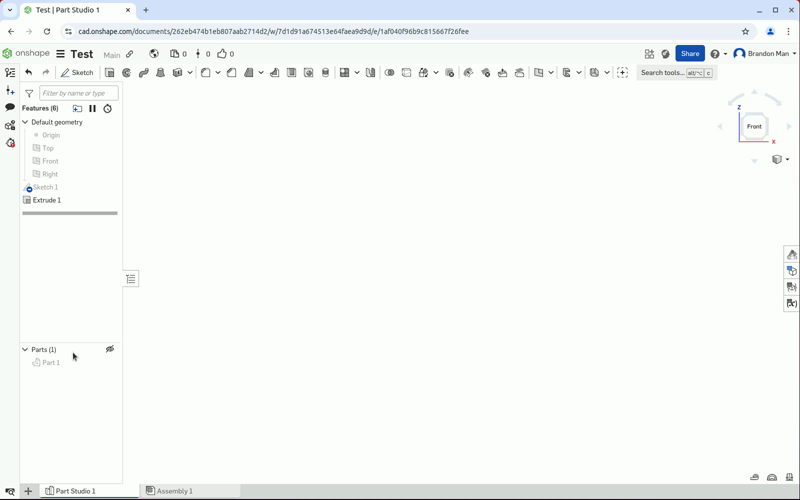
key(left)
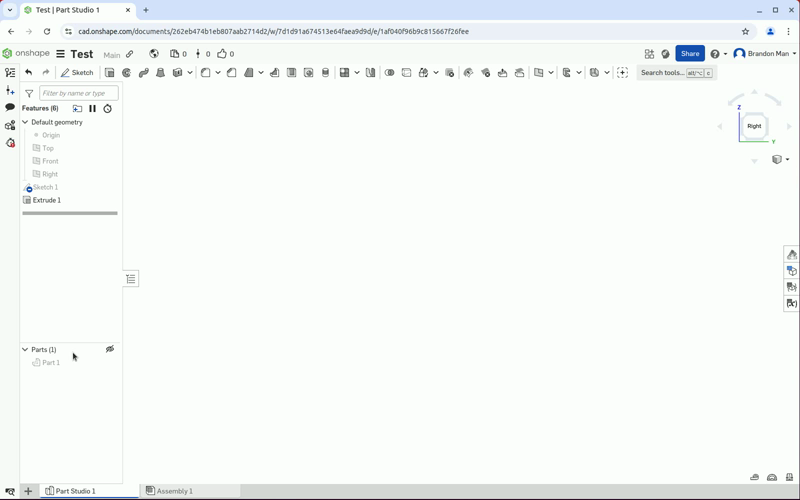
key_up(shift)
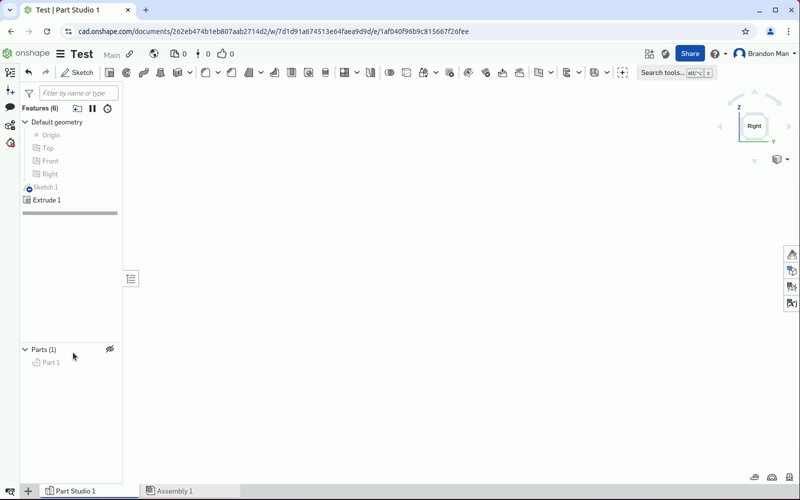
mouse_move(73, 352)
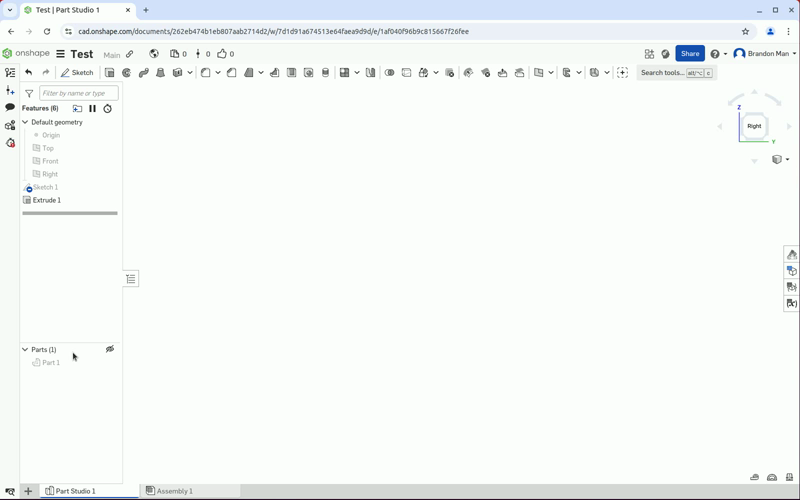
key(shift+y)
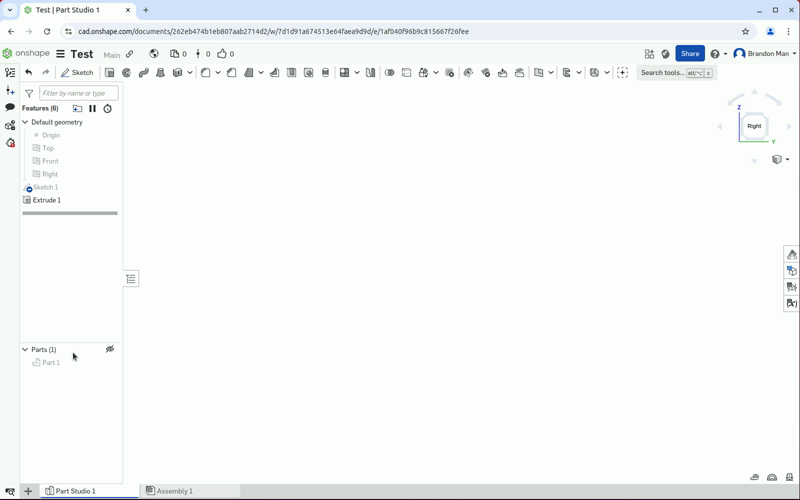
key(shift+s)
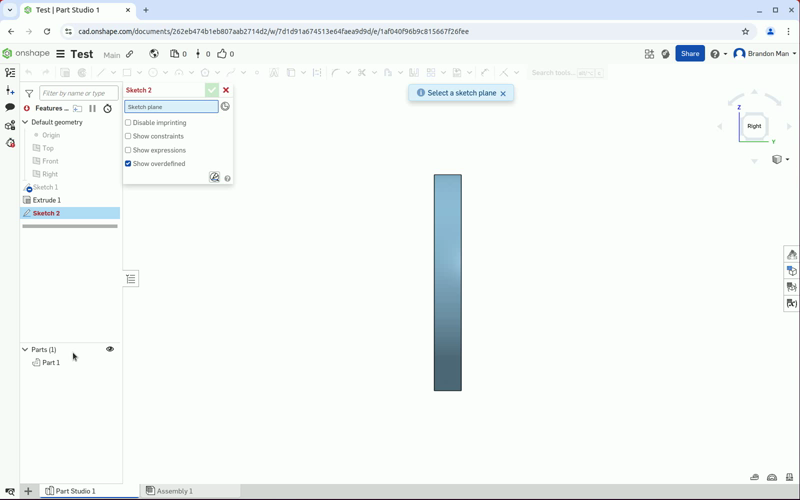
mouse_move(73, 176)
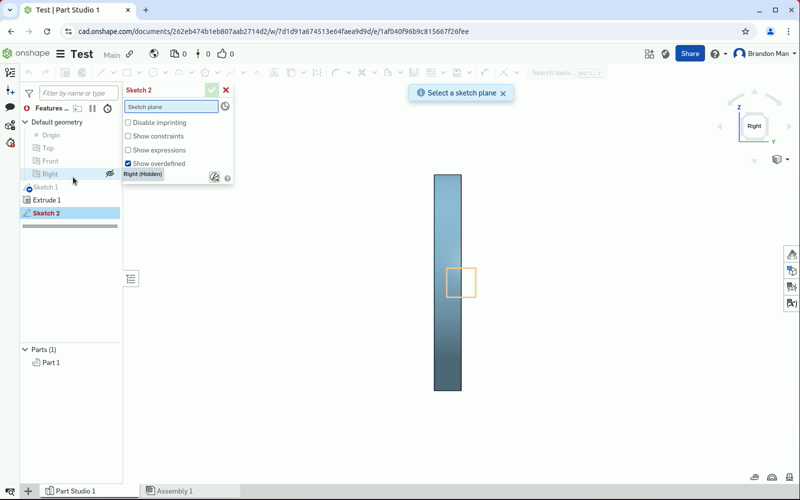
click(73, 176)
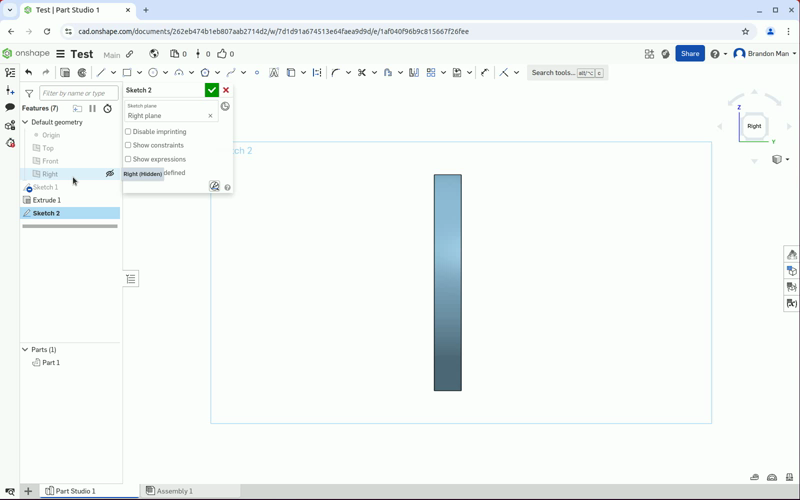
mouse_move(73, 352)
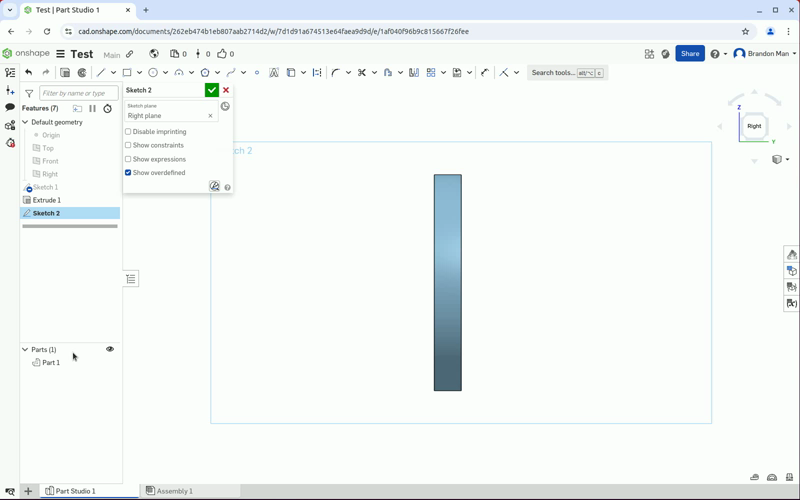
key(y)
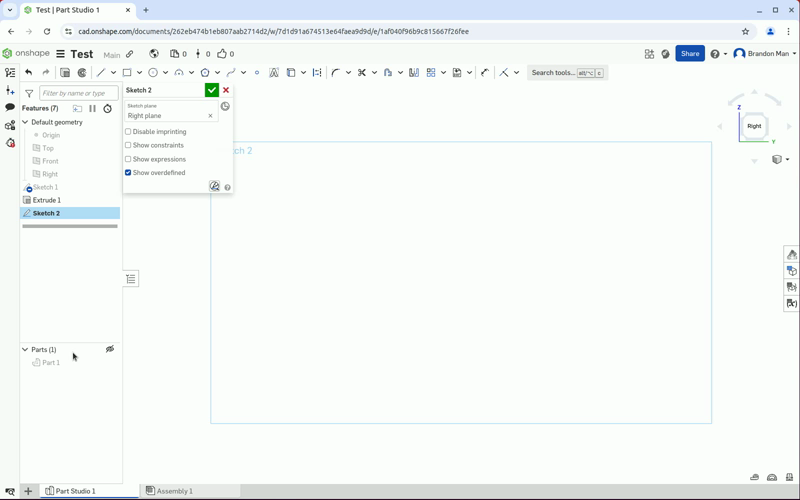
key(c)
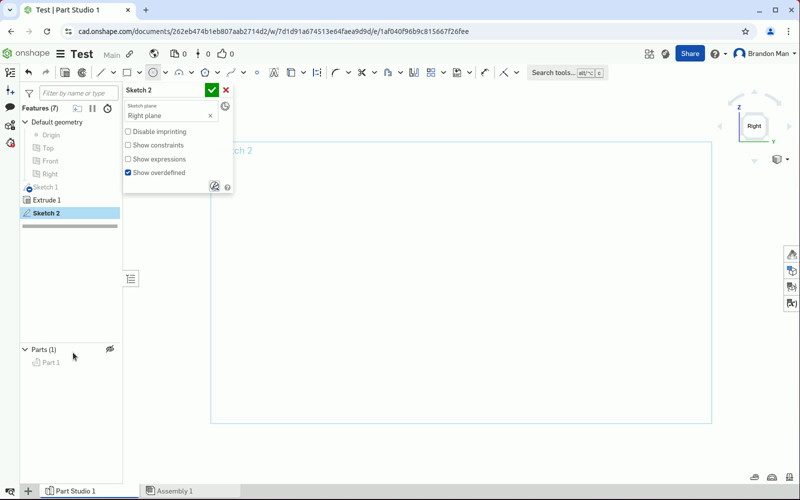
key_down(shift)
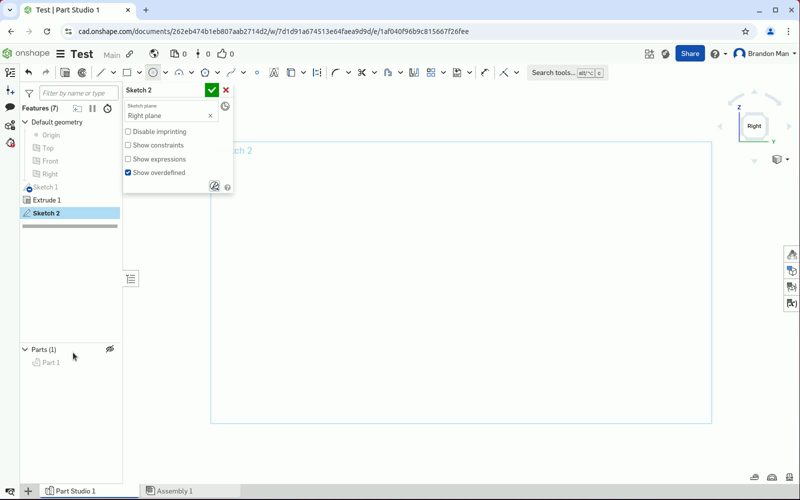
mouse_move(449, 196)
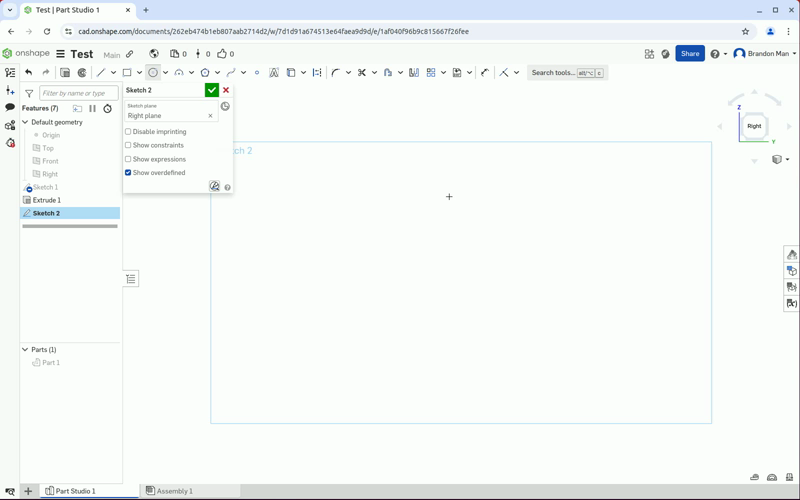
click(449, 196)
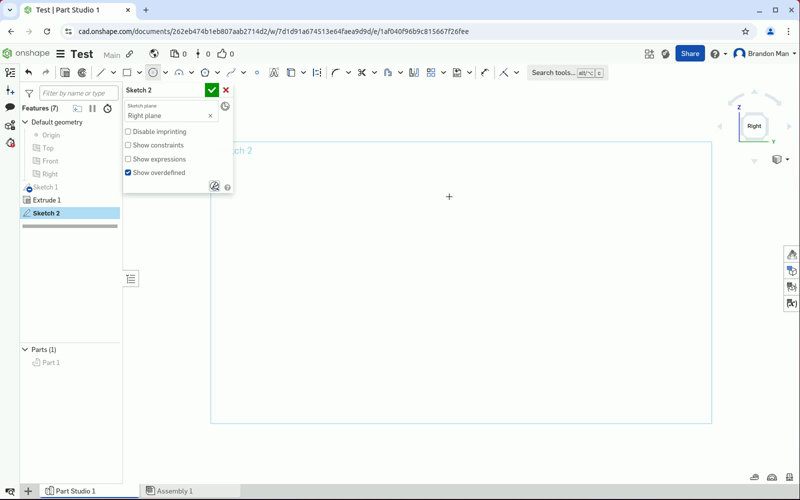
key_up(shift)
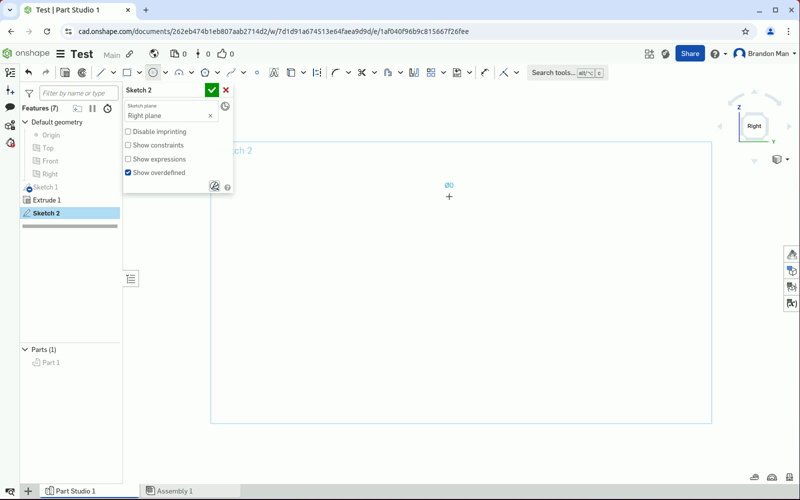
mouse_move(476, 196)
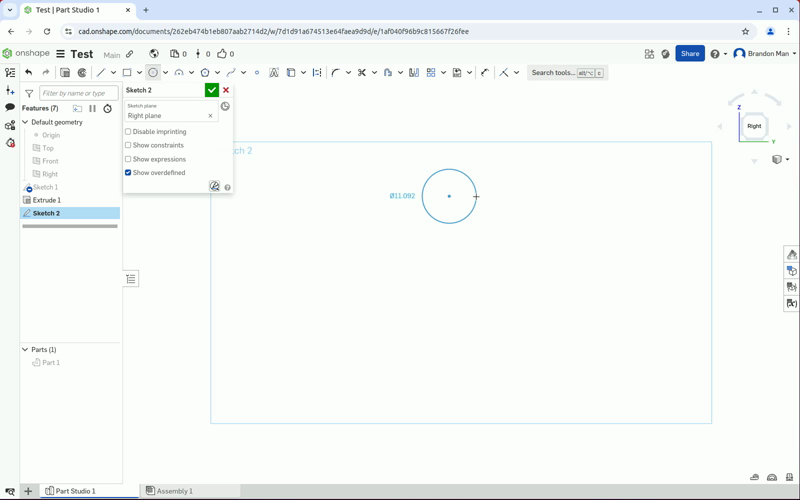
click(476, 196)
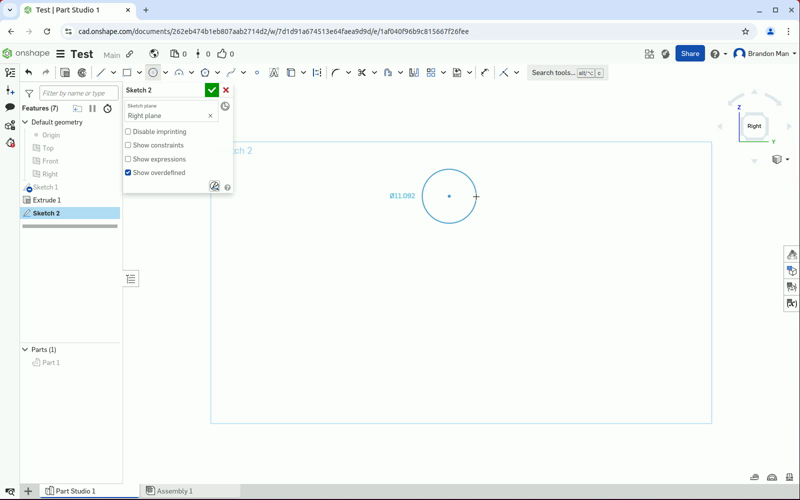
key(esc)
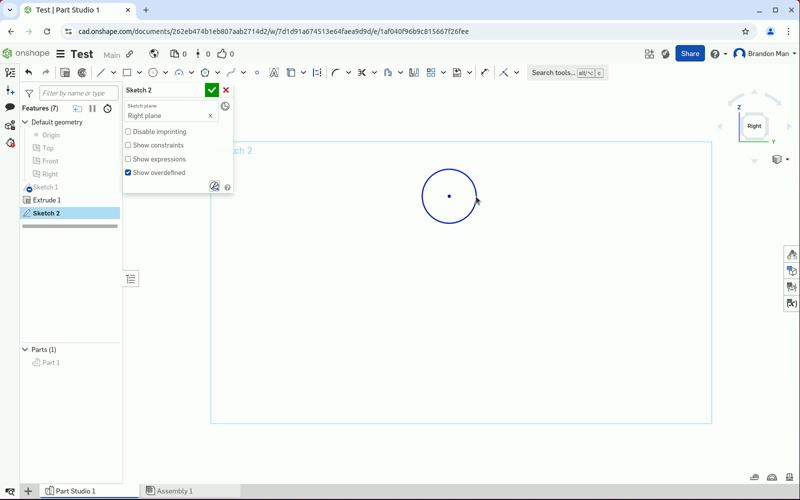
mouse_move(440, 184)
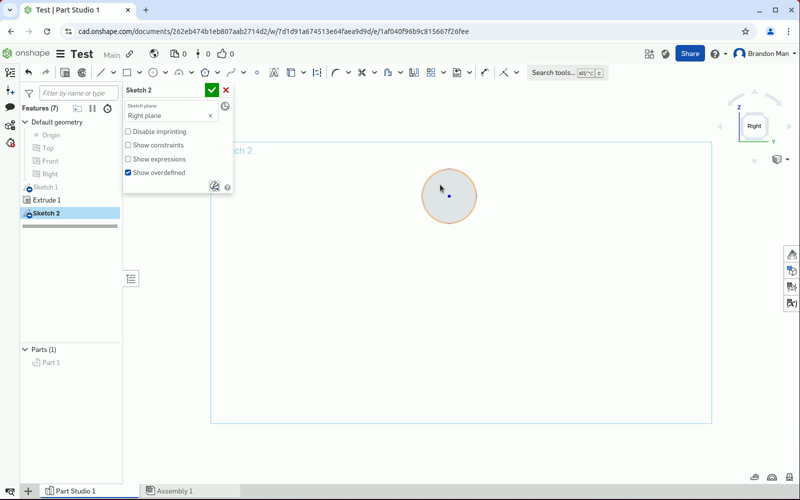
click(440, 184)
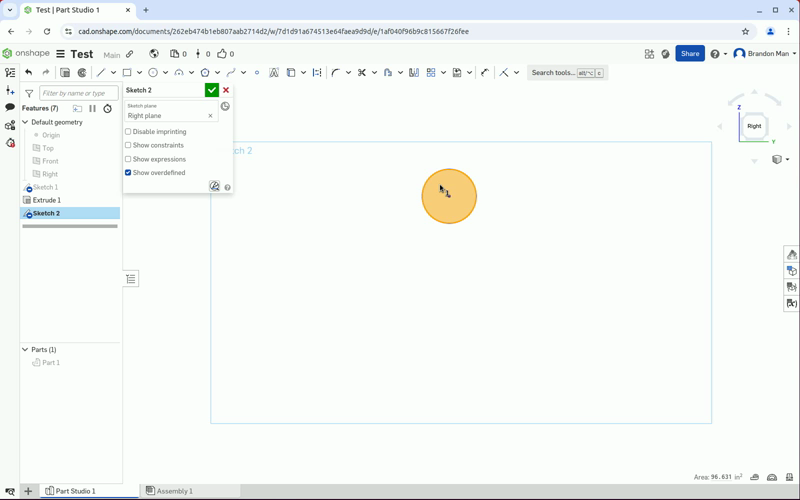
mouse_move(73, 352)
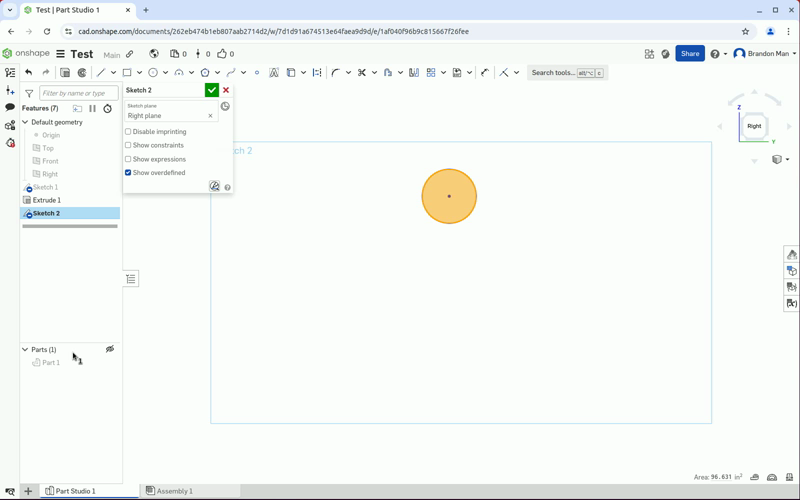
key(shift+y)
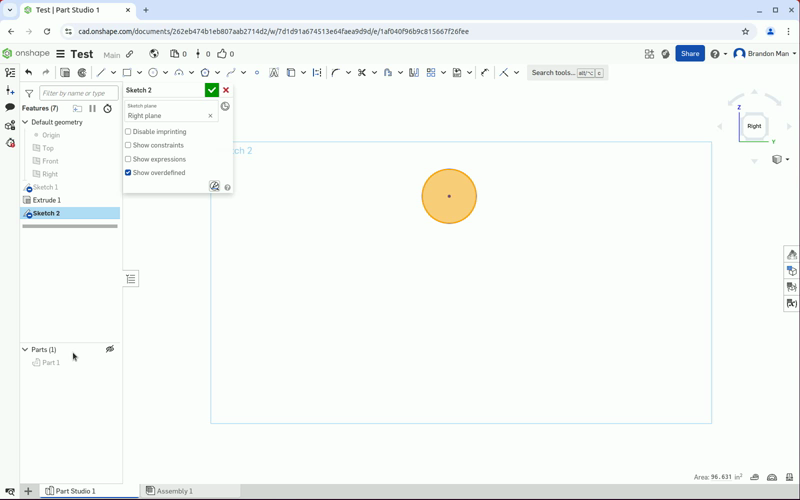
key(shift+e)
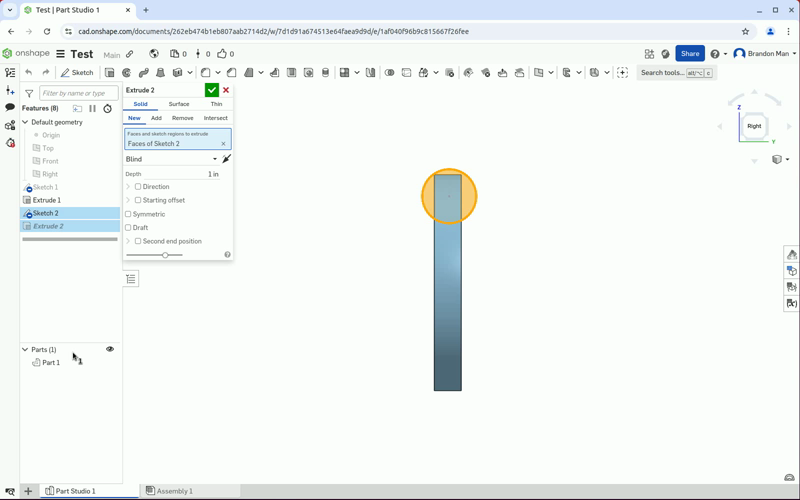
mouse_move(143, 106)
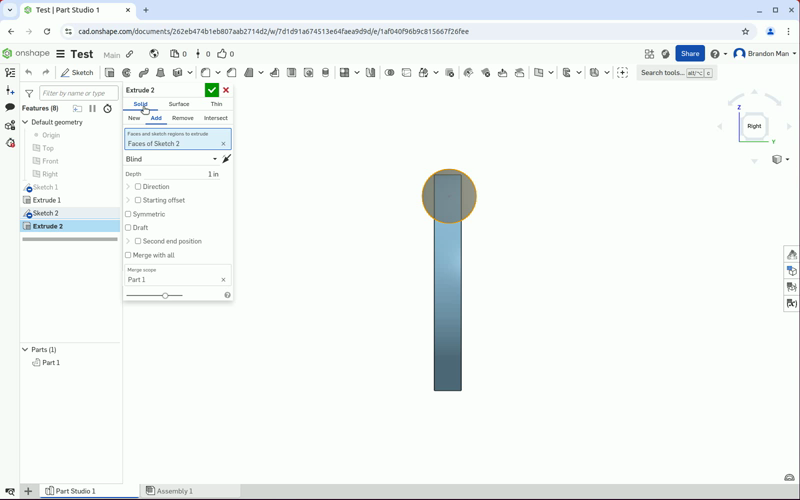
click(143, 106)
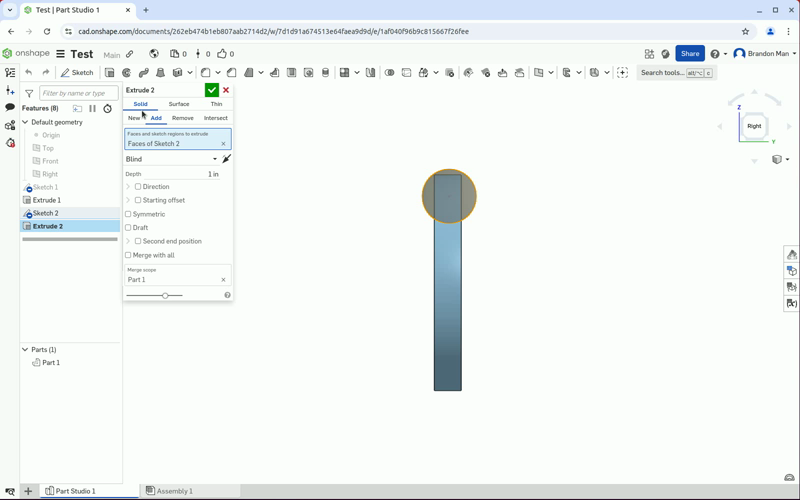
mouse_move(137, 120)
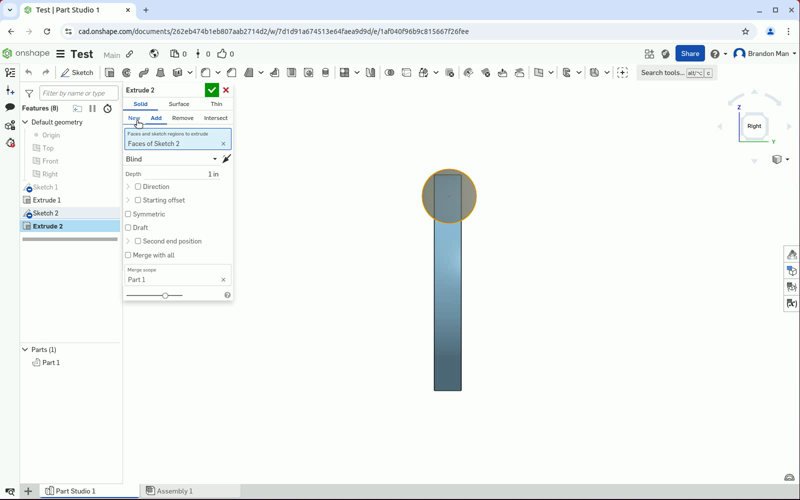
click(137, 120)
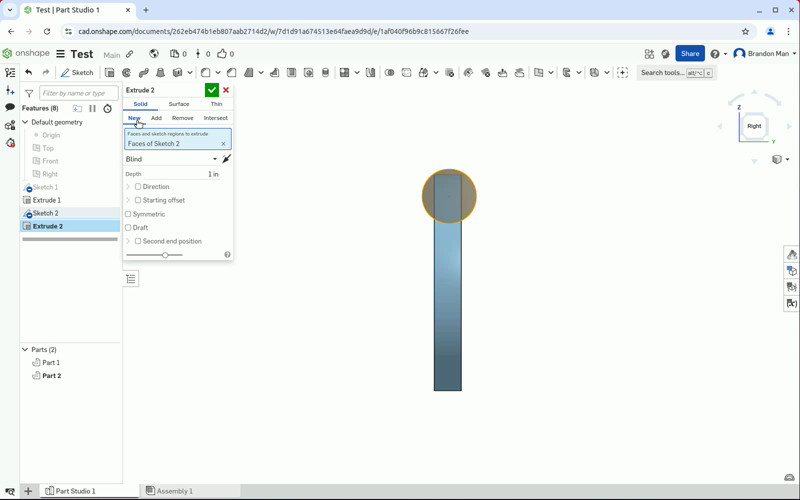
key(tab, 4)
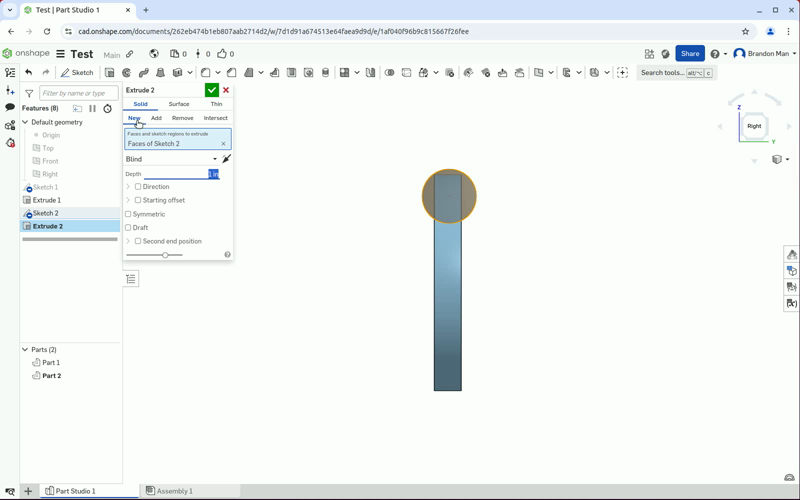
text(22.145)
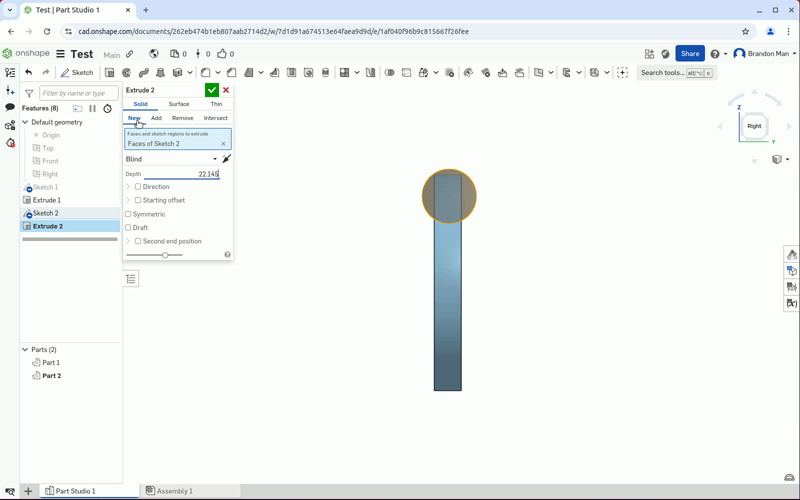
key(enter)
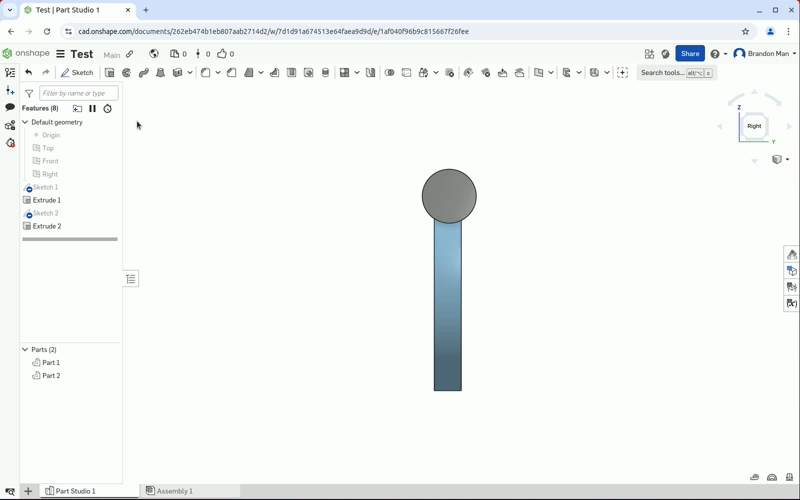
key(shift+h)
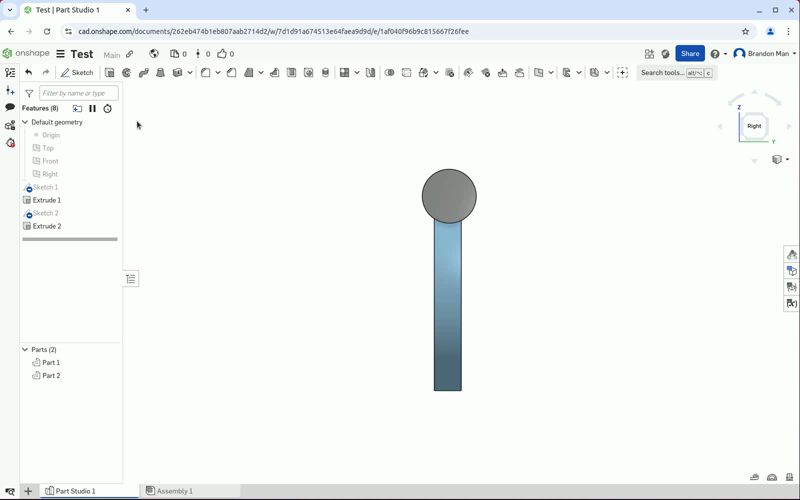
key(shift+h)
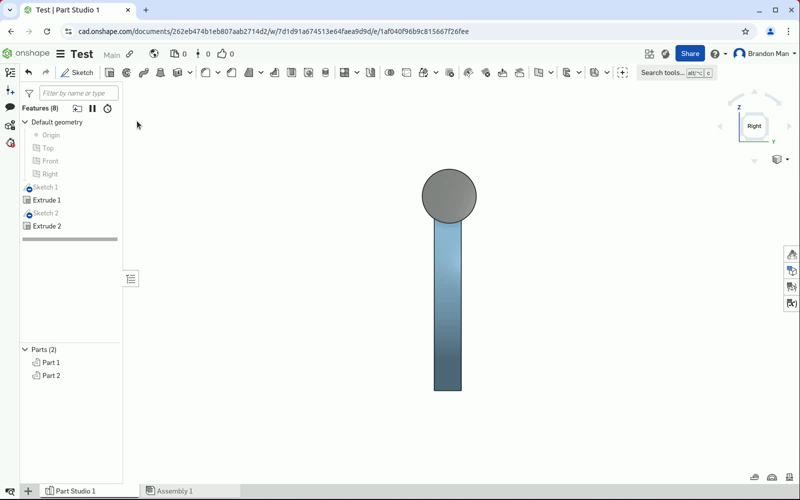
mouse_move(73, 189)
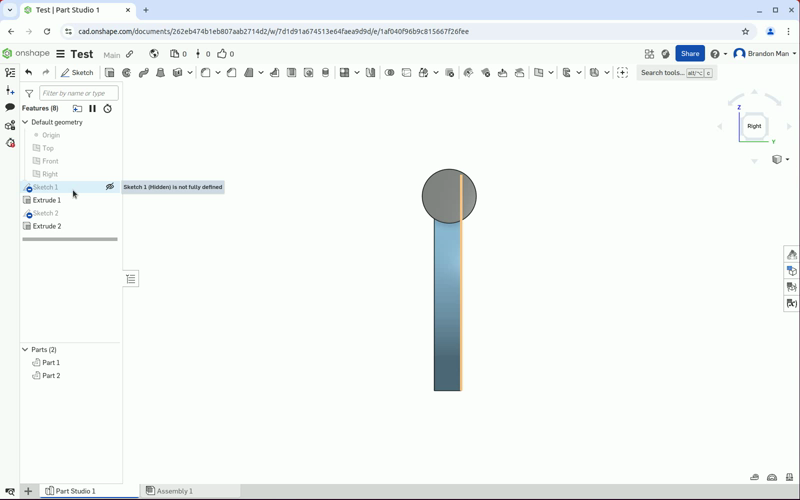
click(73, 189)
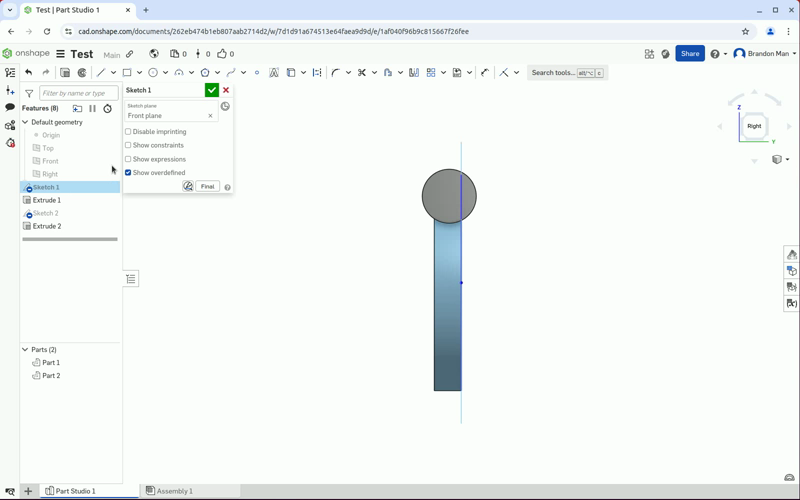
mouse_move(229, 92)
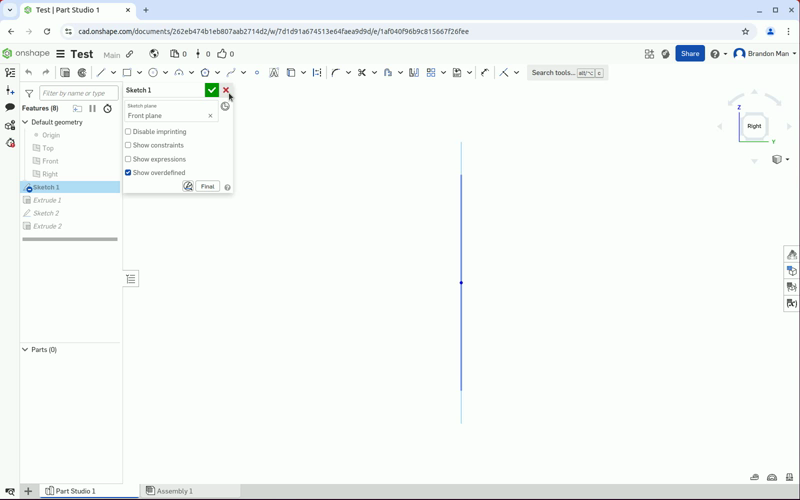
click(229, 92)
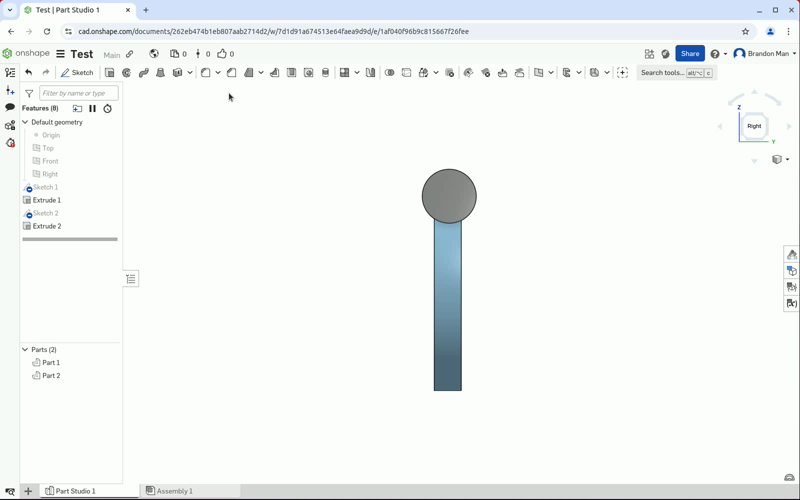
mouse_move(73, 352)
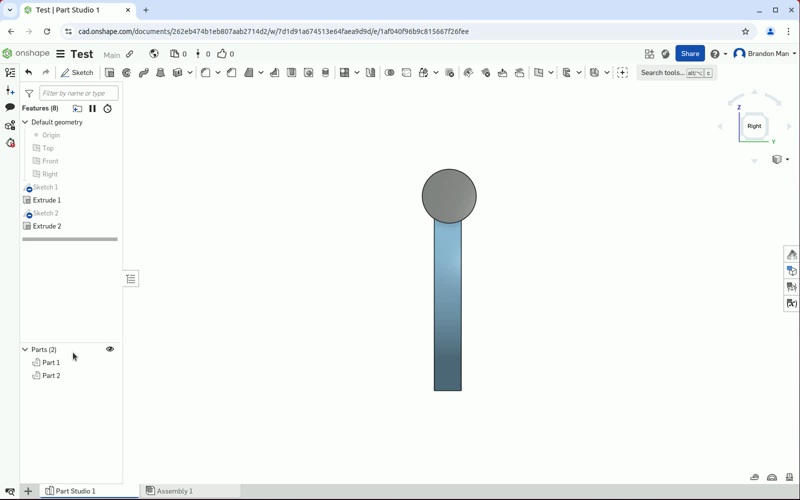
key(y)
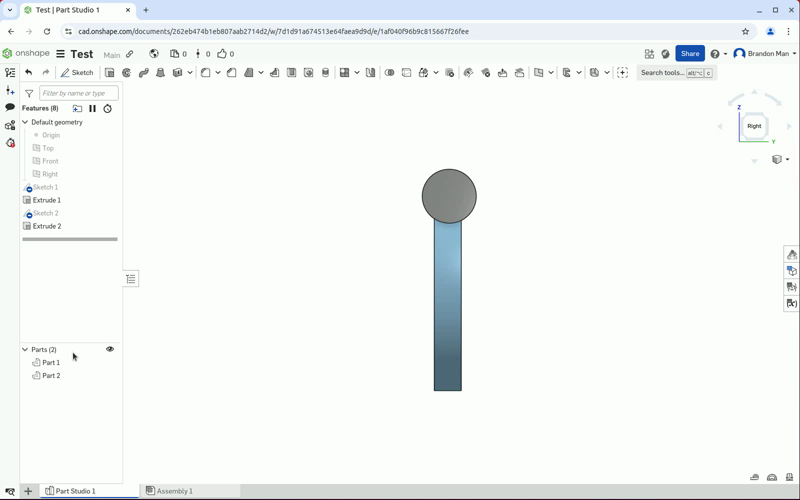
key(shift+p)
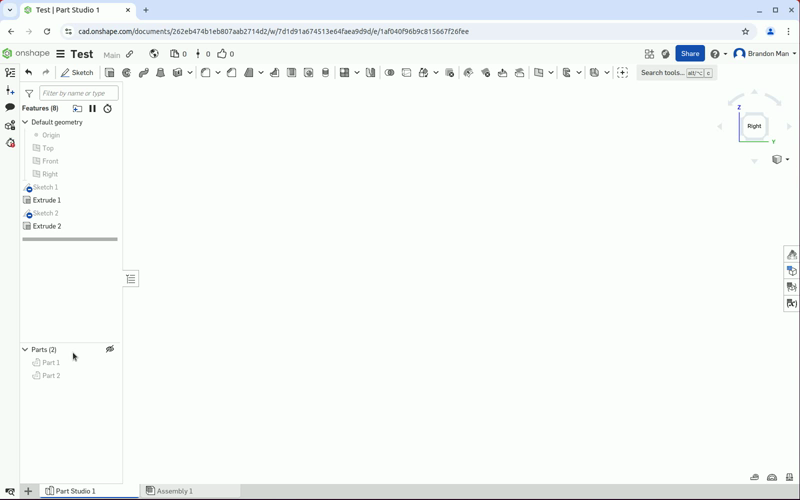
key(space)
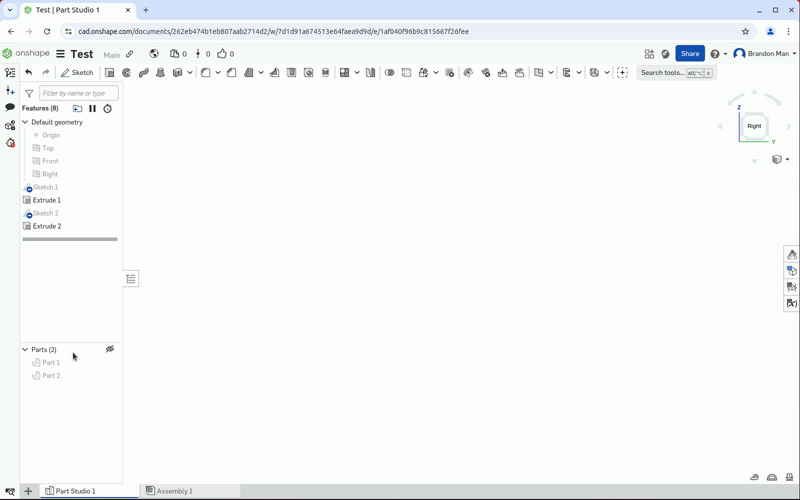
key_down(shift)
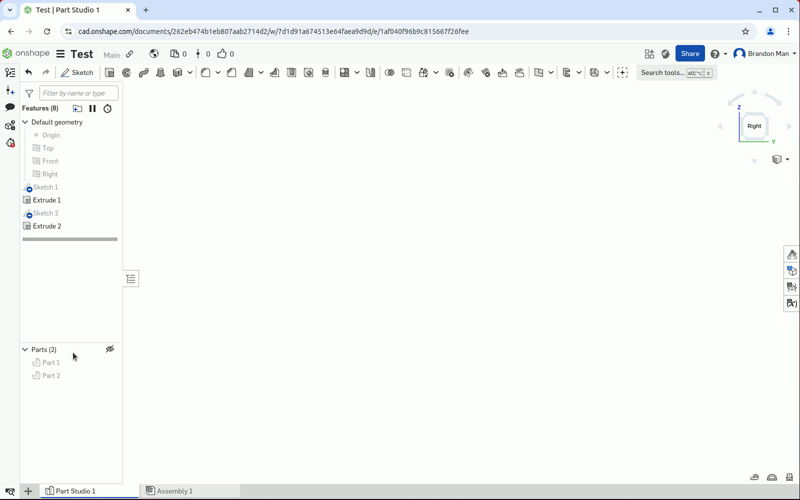
key(right)
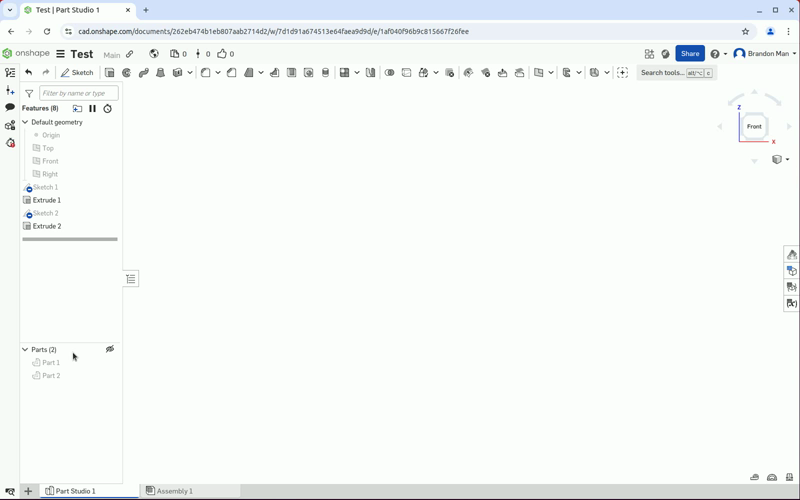
key_up(shift)
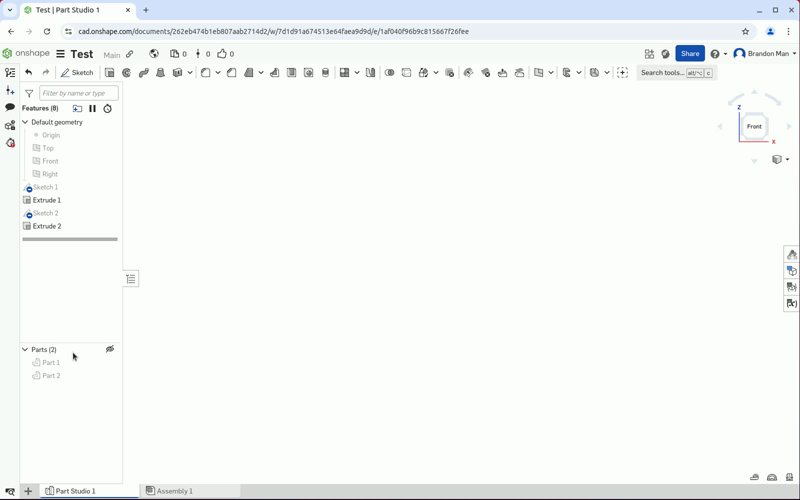
mouse_move(73, 352)
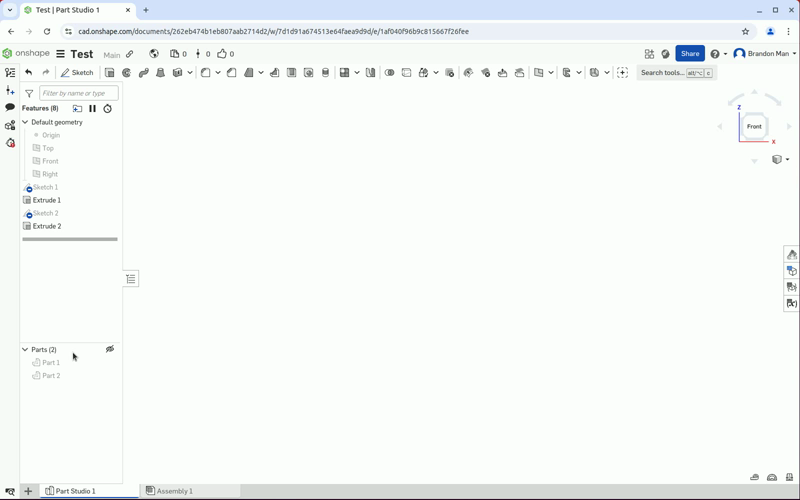
key(shift+y)
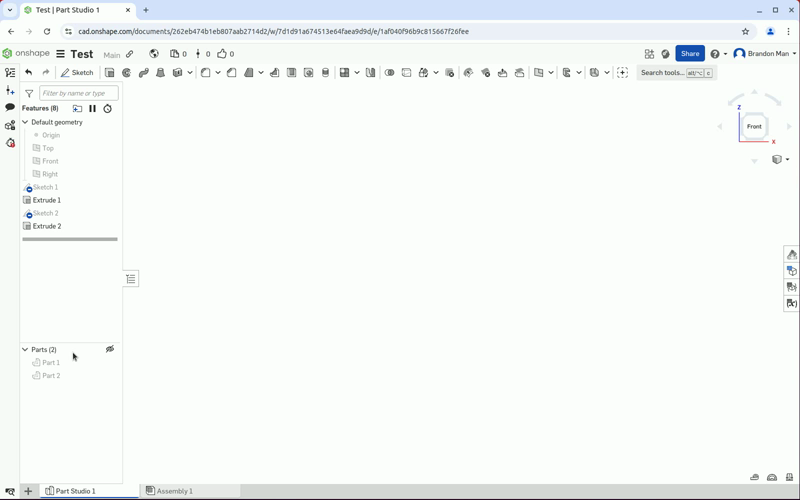
key(shift+s)
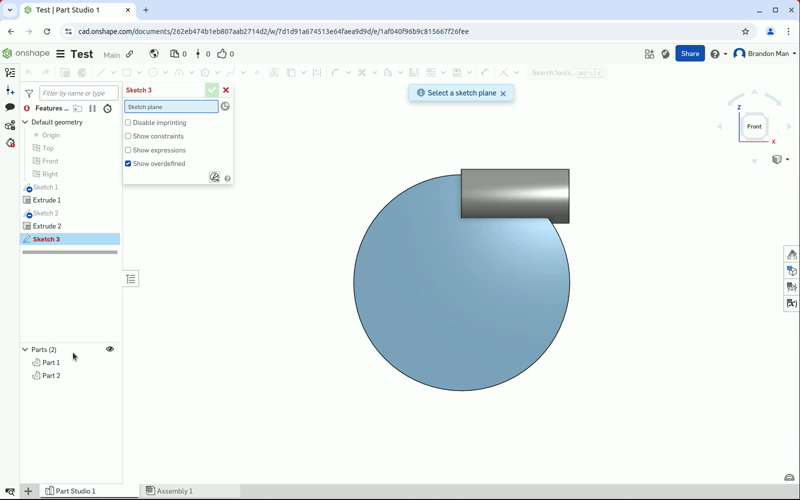
mouse_move(73, 163)
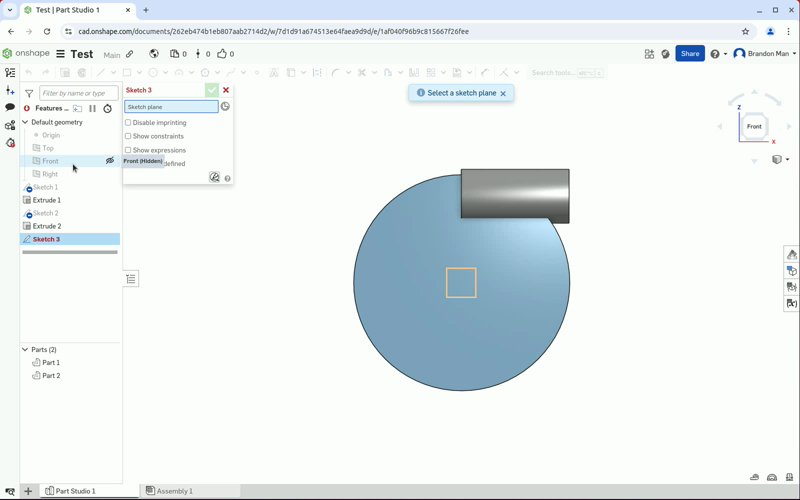
click(73, 163)
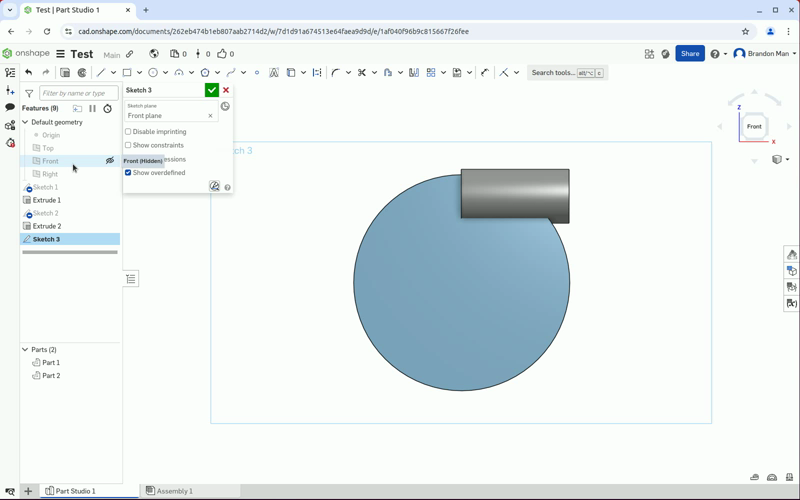
mouse_move(73, 352)
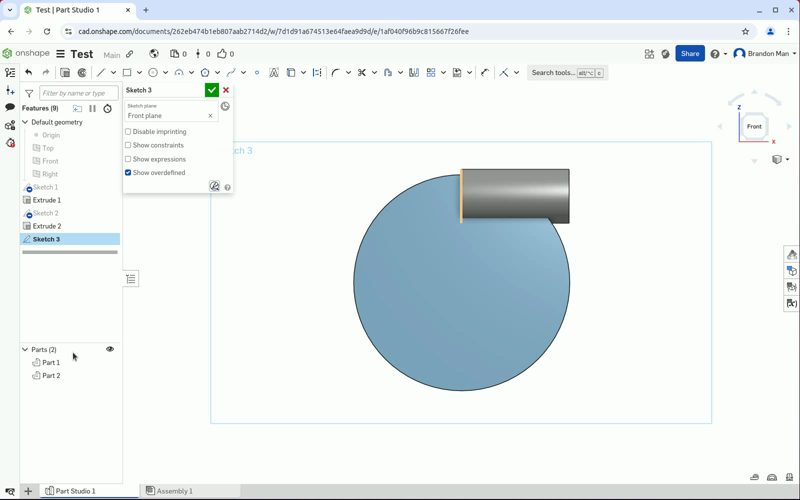
key(y)
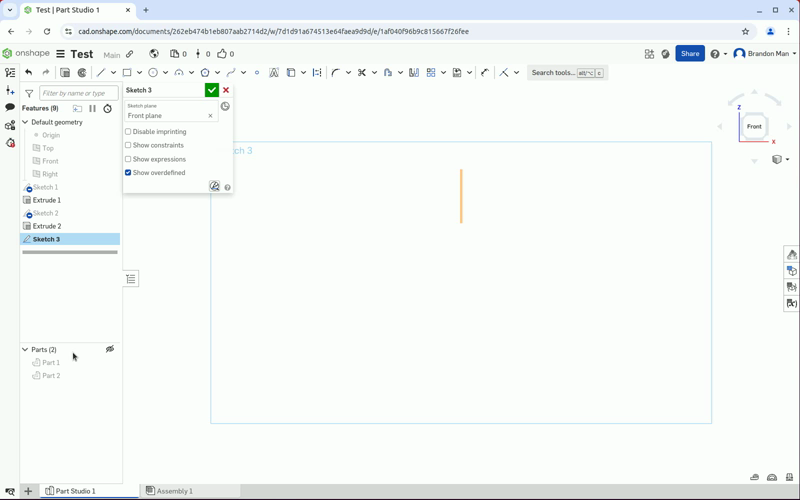
key(c)
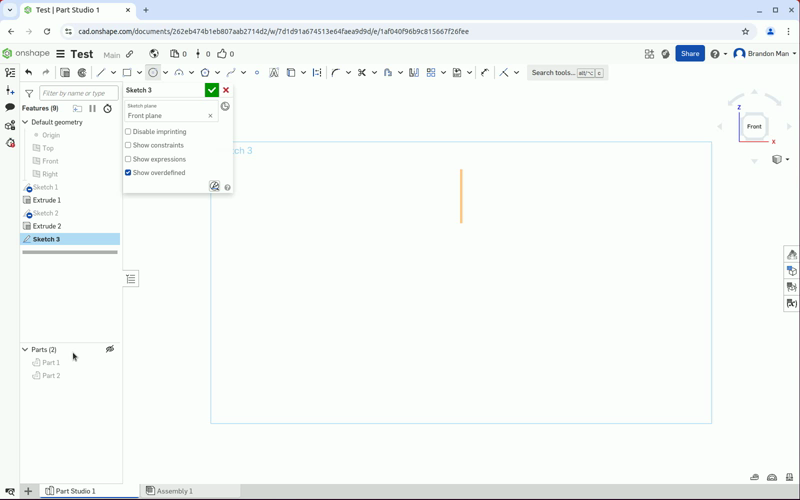
key_down(shift)
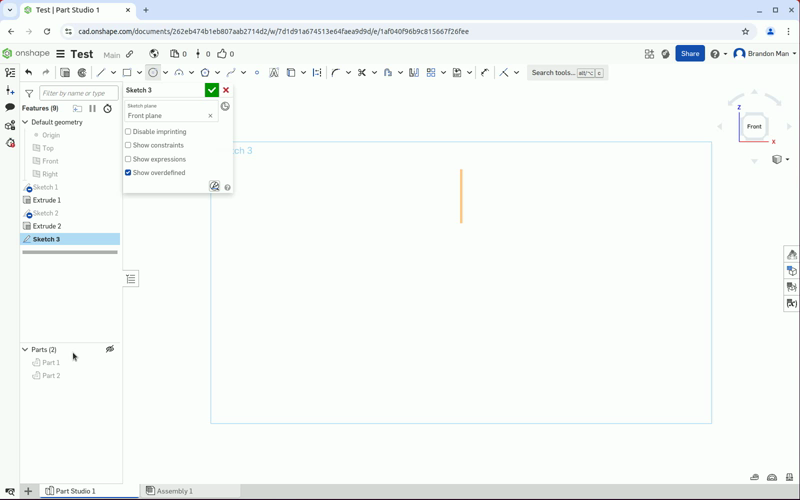
mouse_move(460, 282)
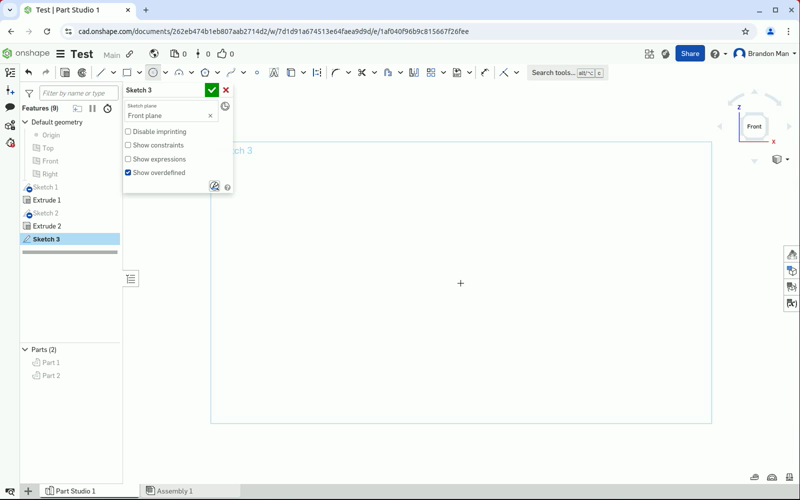
click(460, 282)
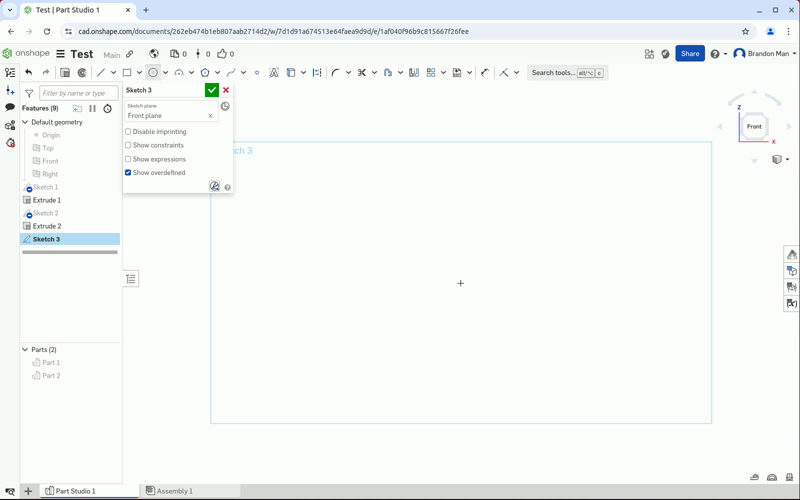
key_up(shift)
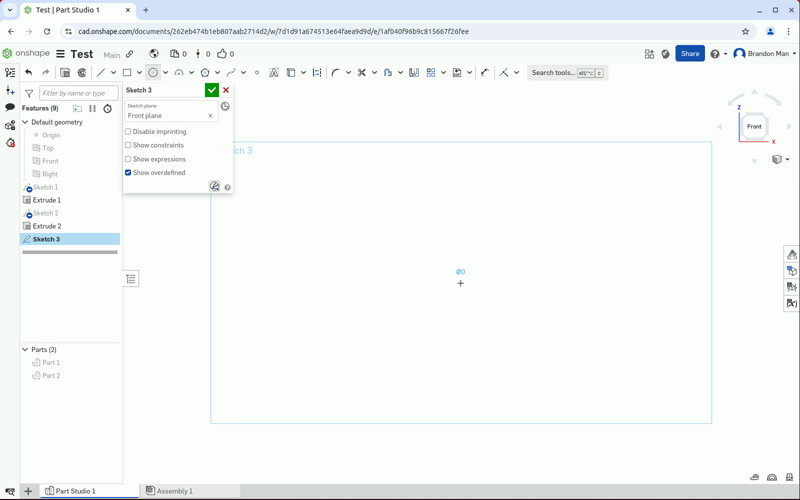
mouse_move(524, 282)
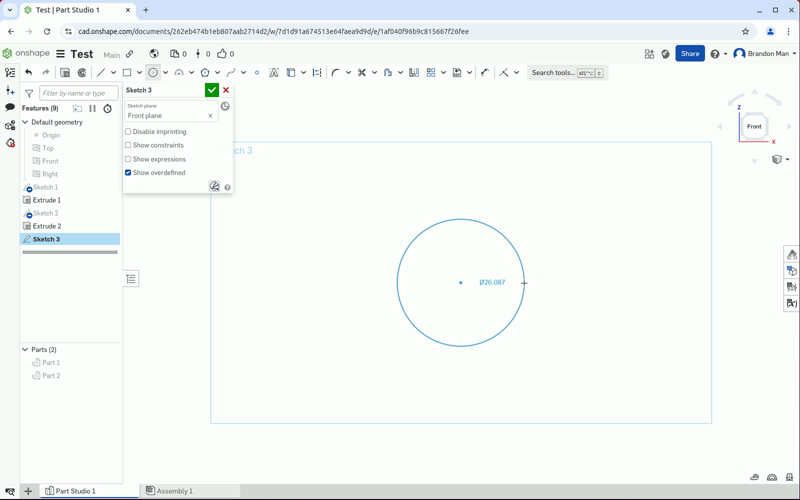
click(524, 282)
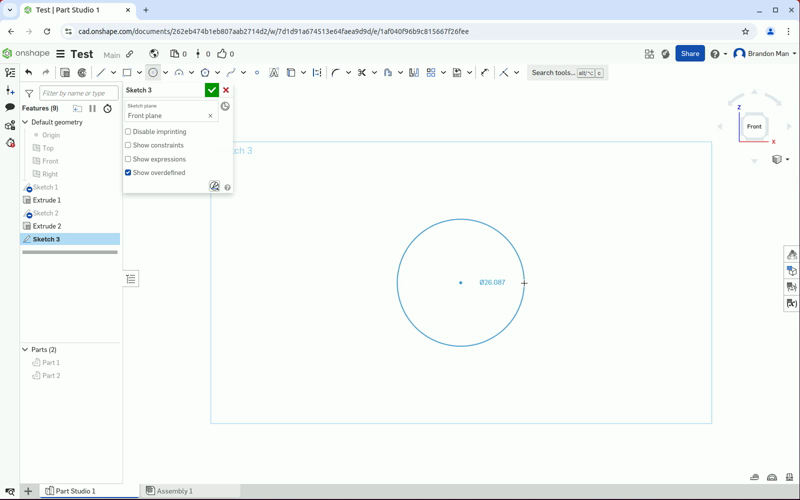
key(esc)
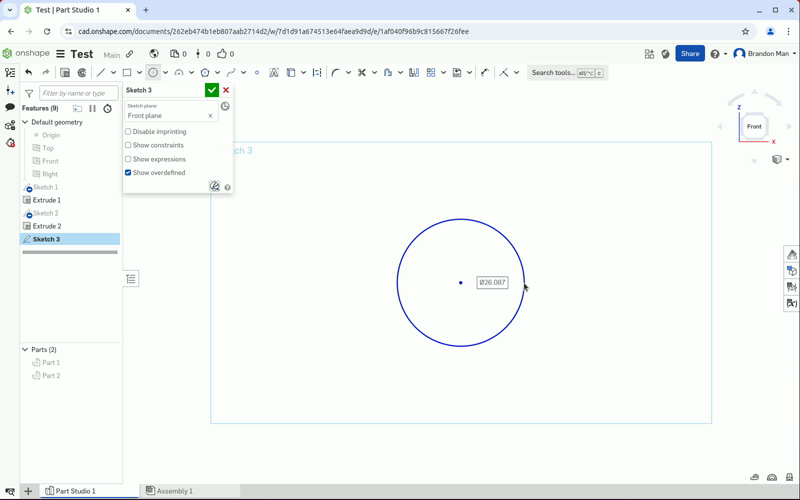
mouse_move(418, 312)
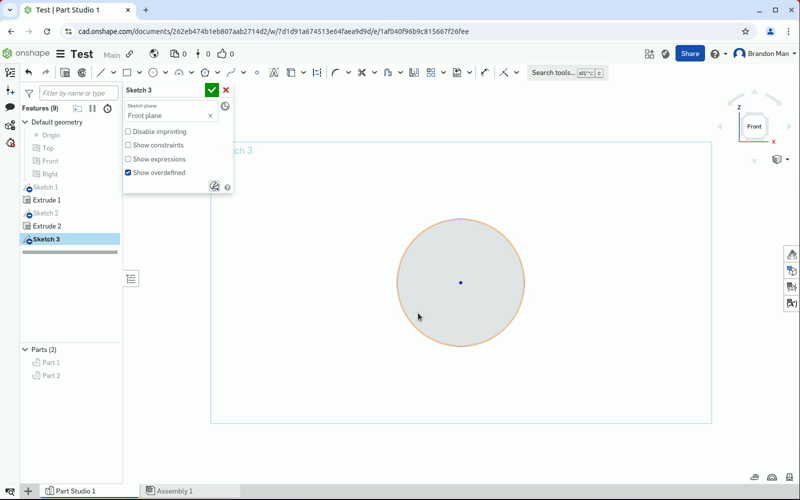
click(418, 312)
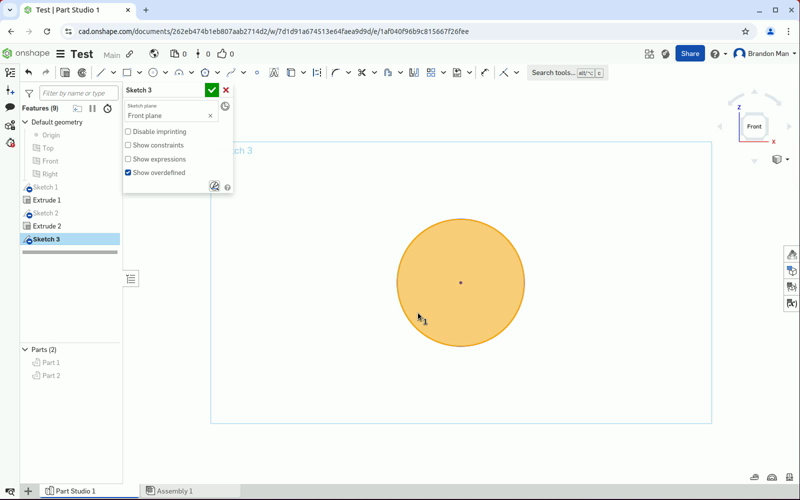
mouse_move(73, 352)
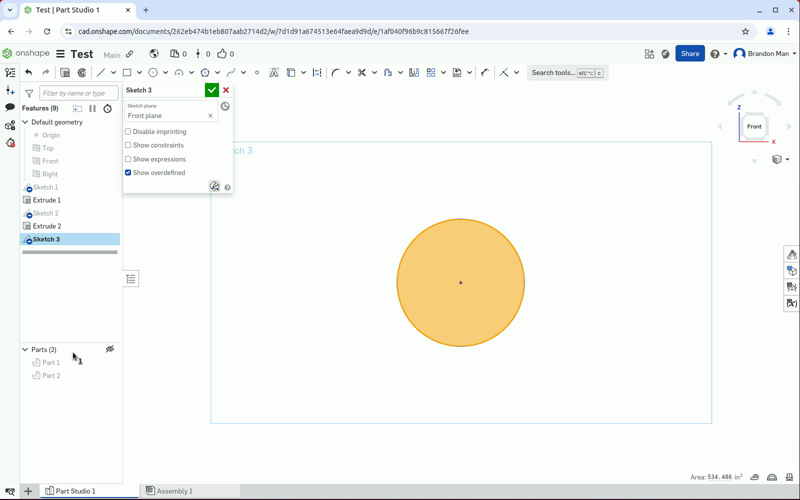
key(shift+y)
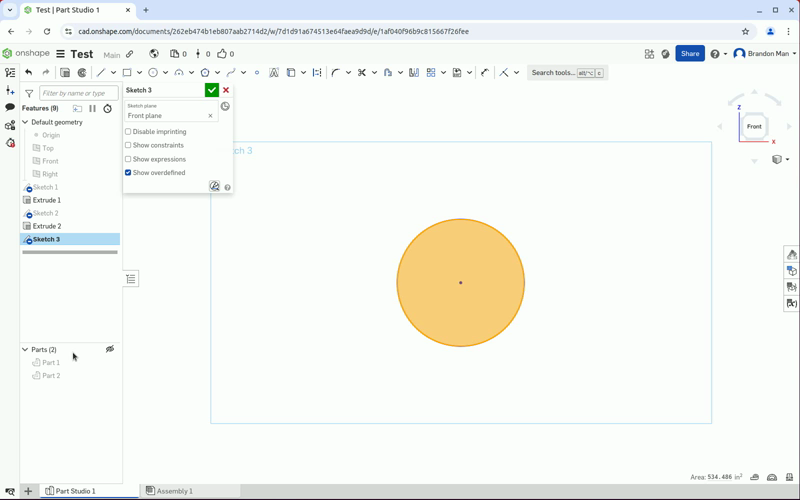
key(shift+e)
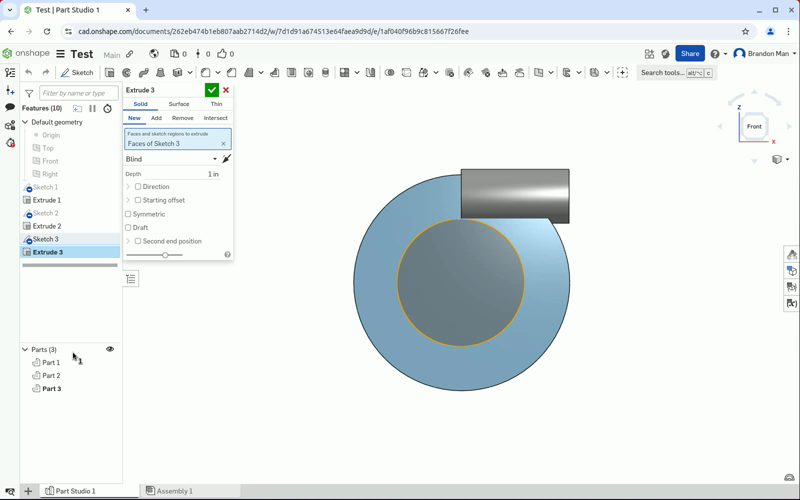
mouse_move(143, 106)
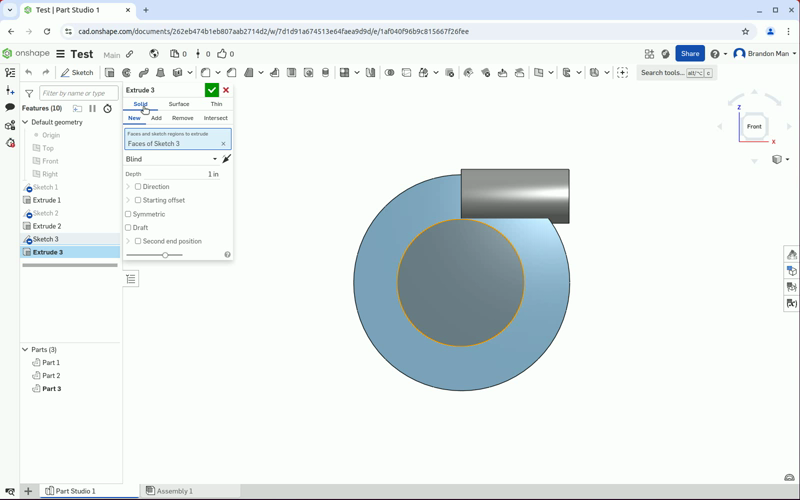
click(143, 106)
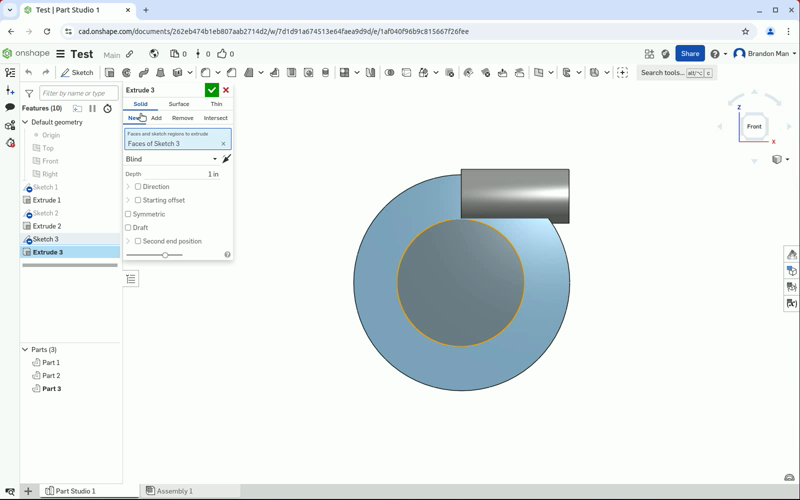
mouse_move(137, 120)
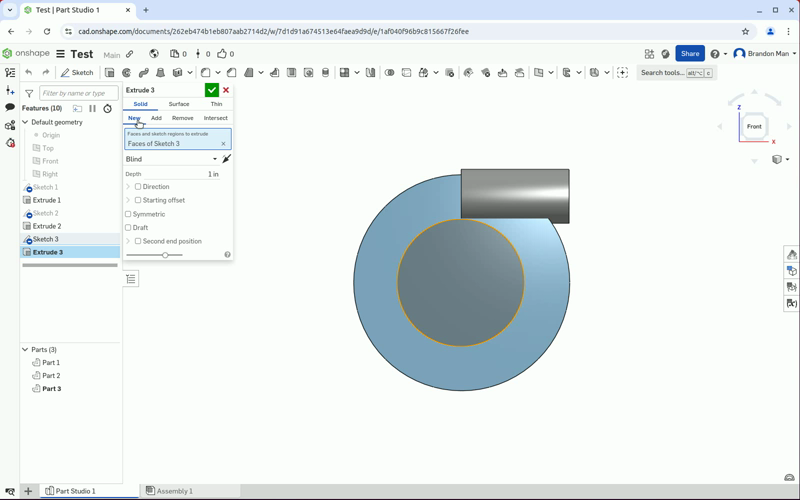
click(137, 120)
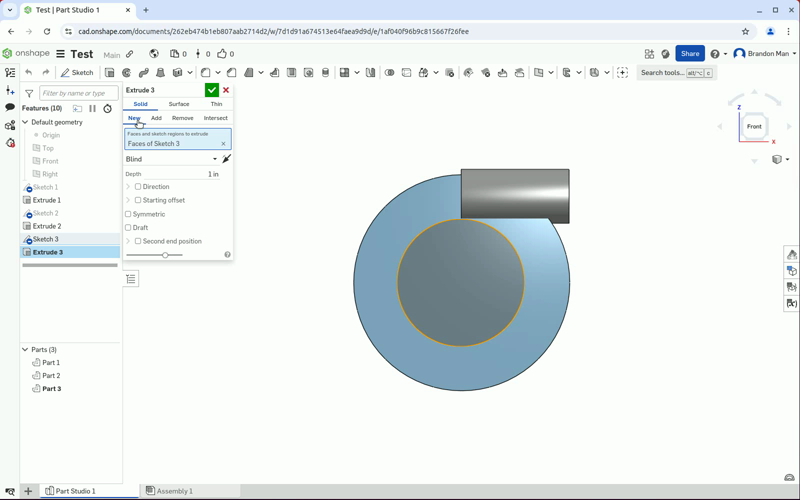
key(tab, 4)
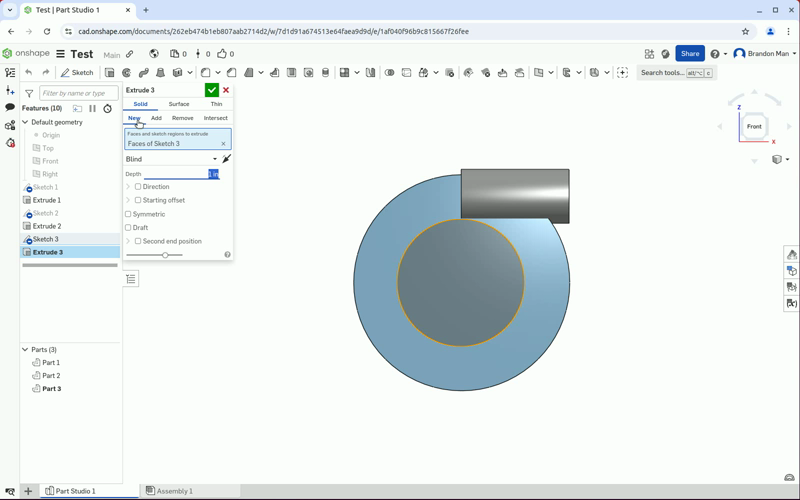
text(-1.444)
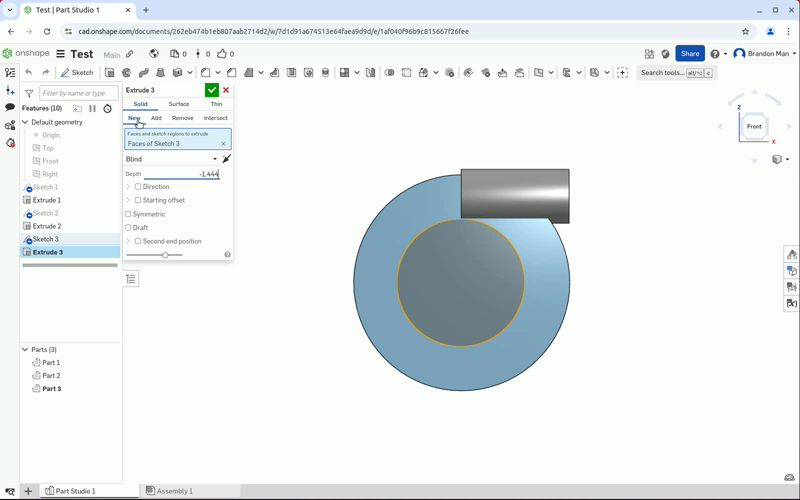
key(enter)
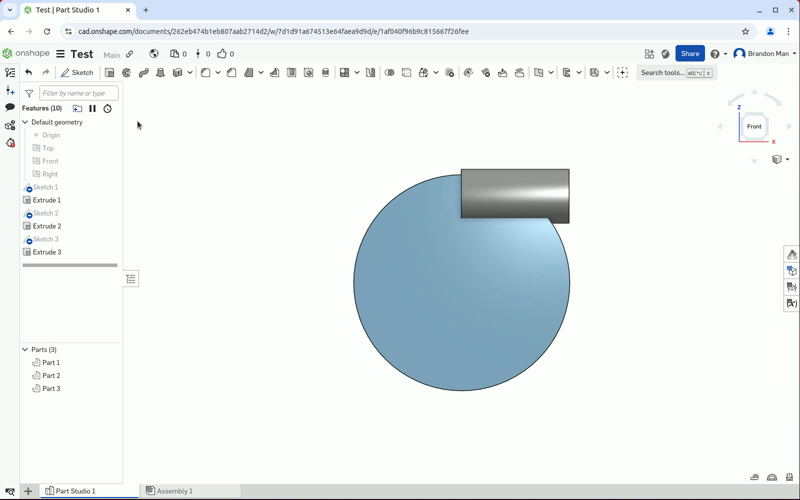
key(shift+h)
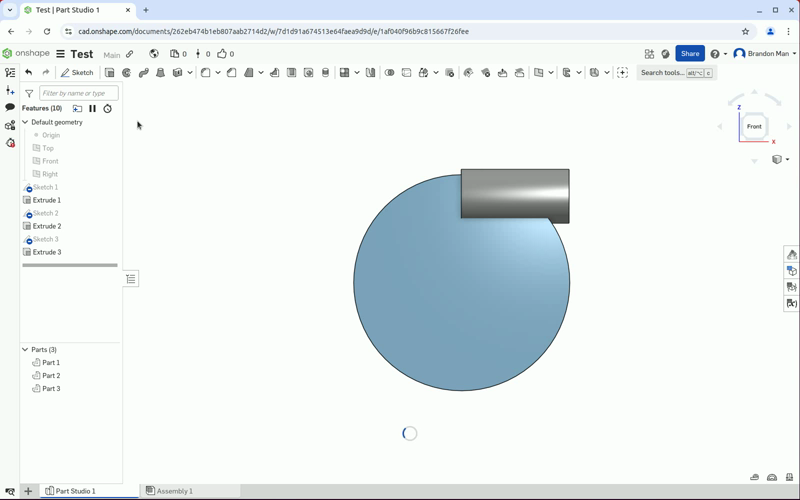
key(shift+h)
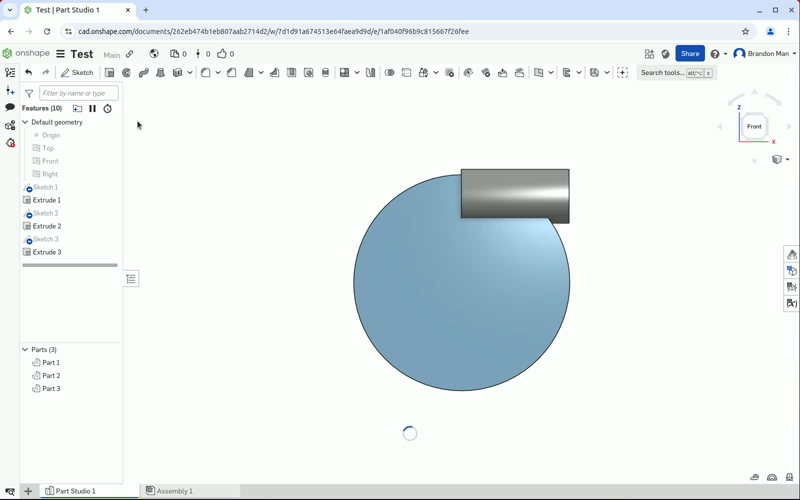
key(shift+7)
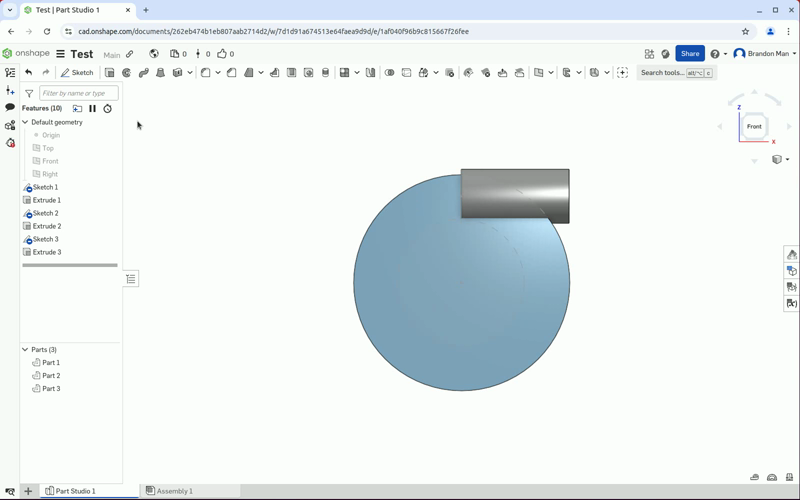
key(left, 2)
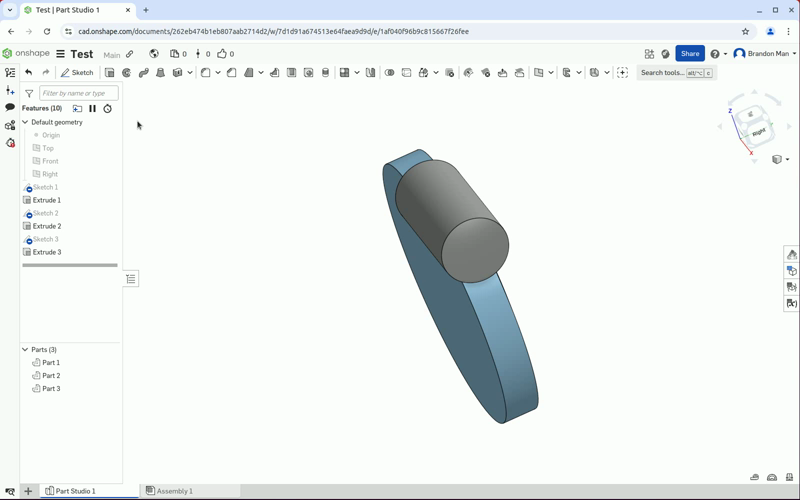
key(down, 2)
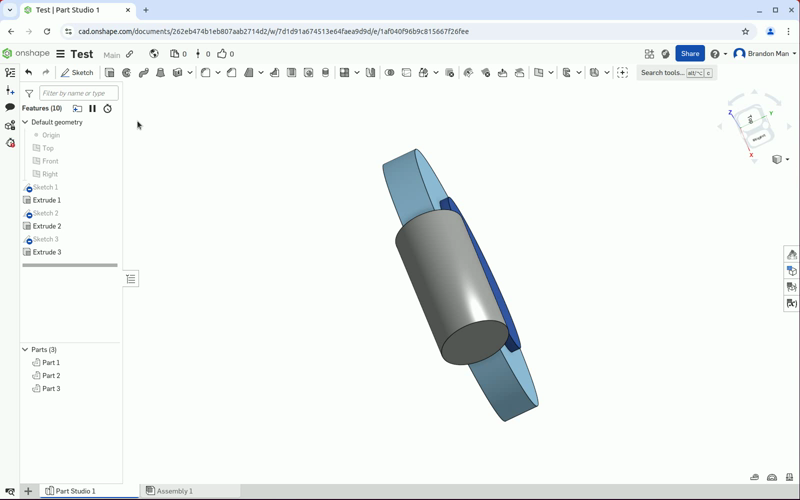
key(up, 2)
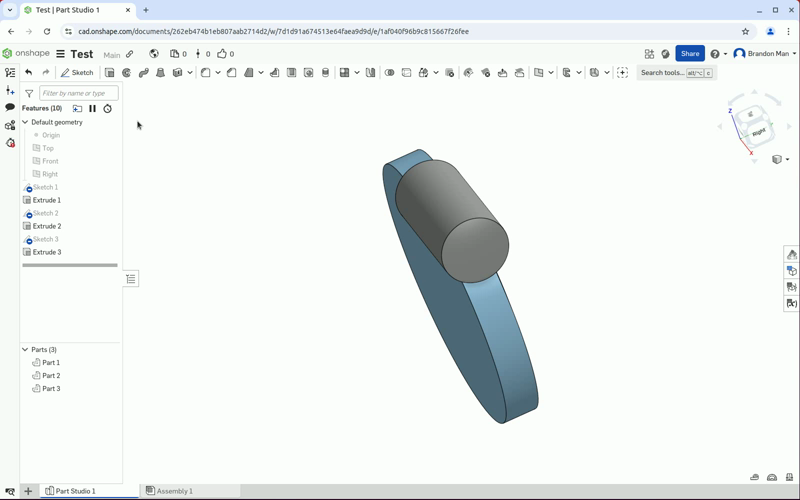
key(right, 2)
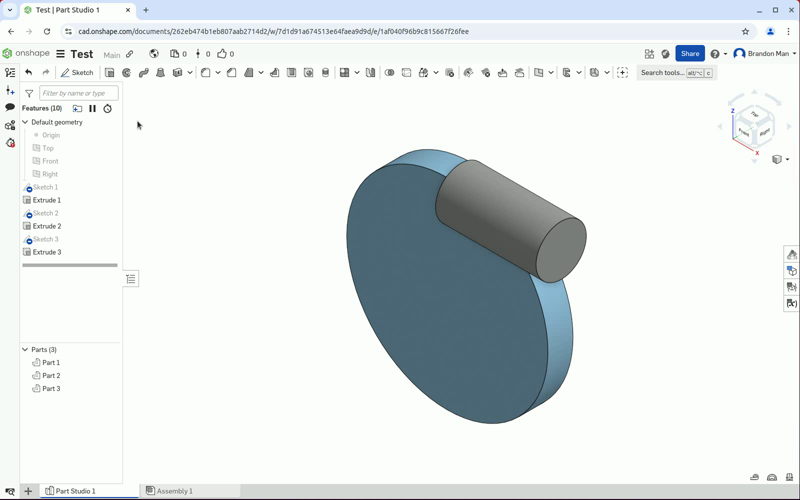
mouse_move(73, 189)
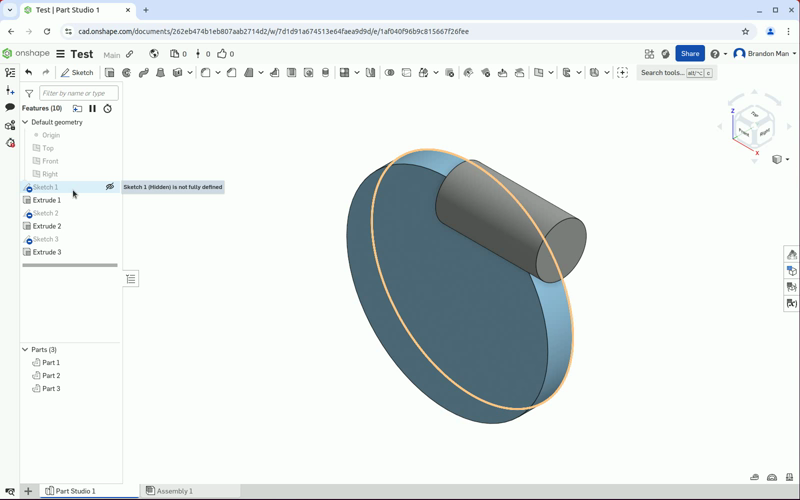
click(73, 189)